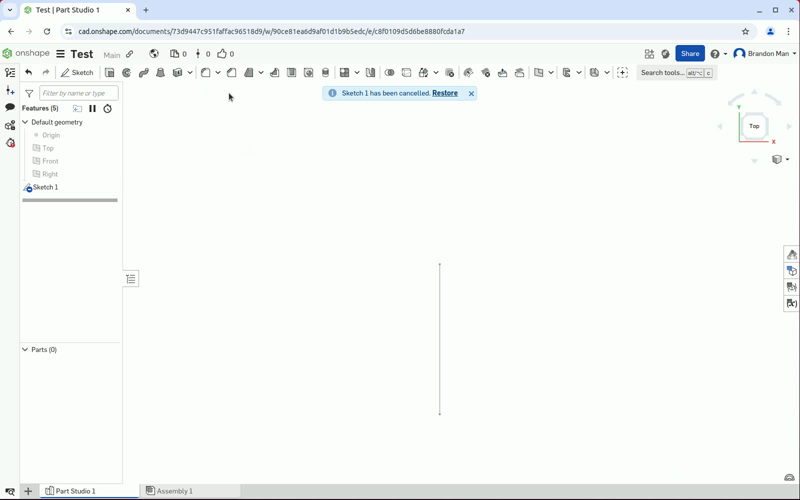
key(shift+h)
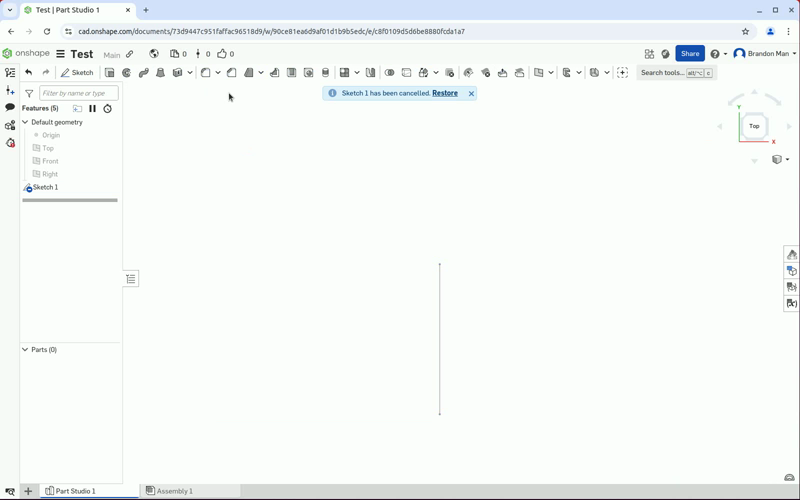
key(shift+s)
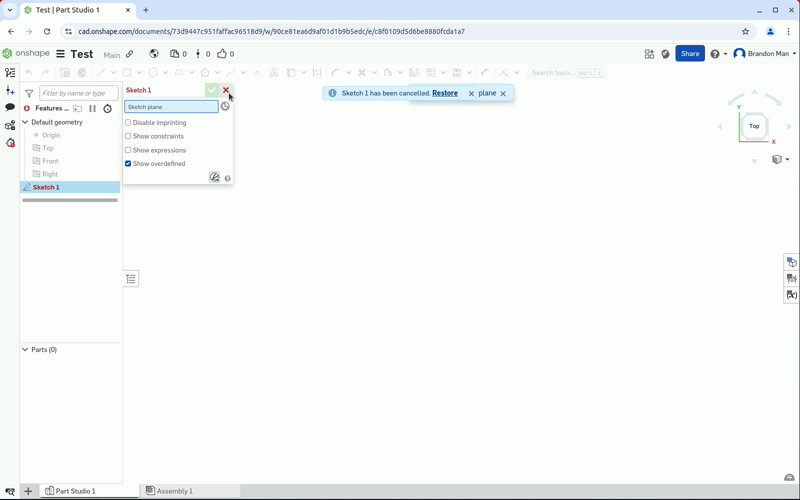
mouse_move(73, 150)
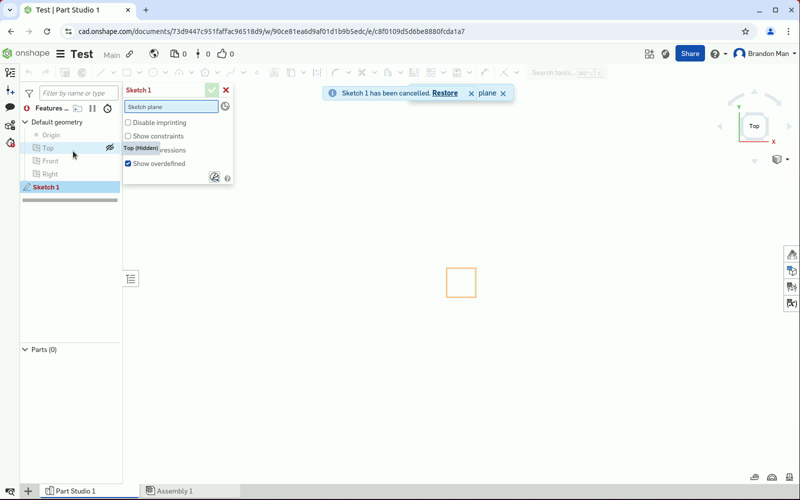
click(73, 150)
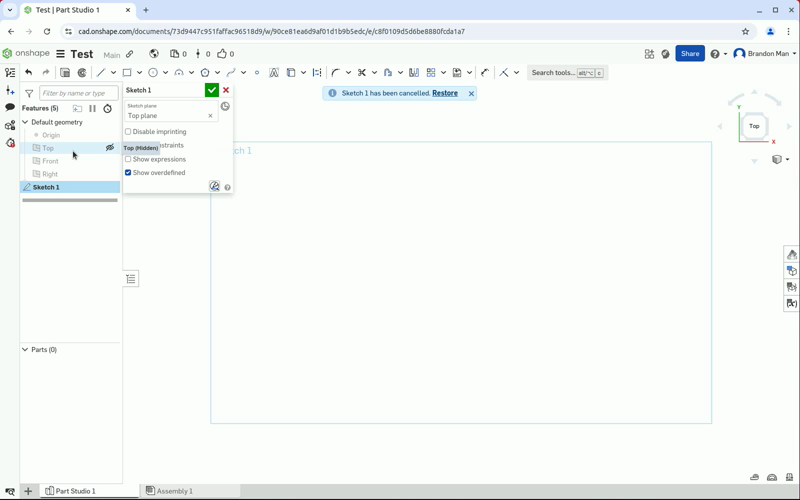
mouse_move(73, 352)
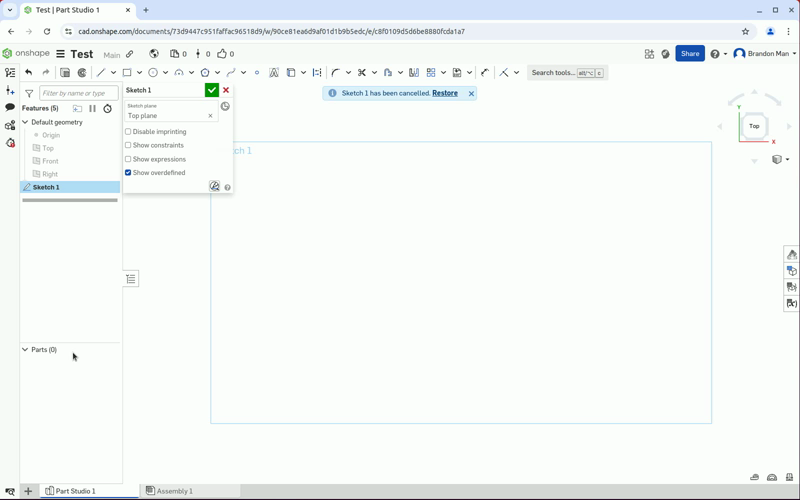
key(y)
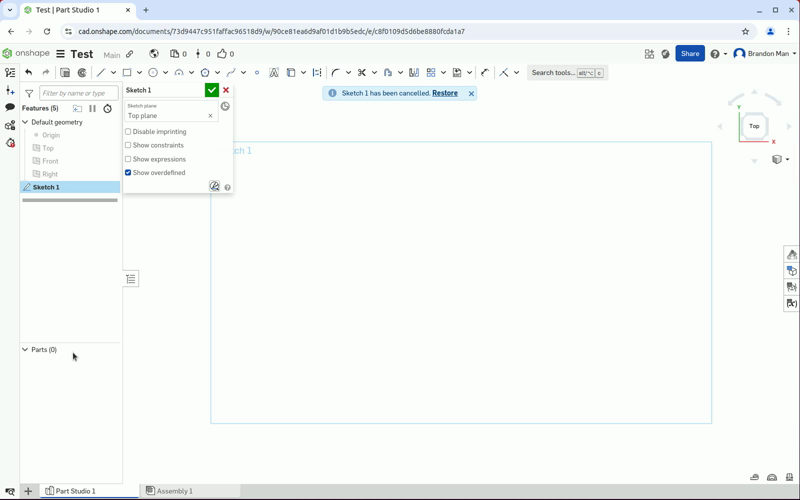
key(l)
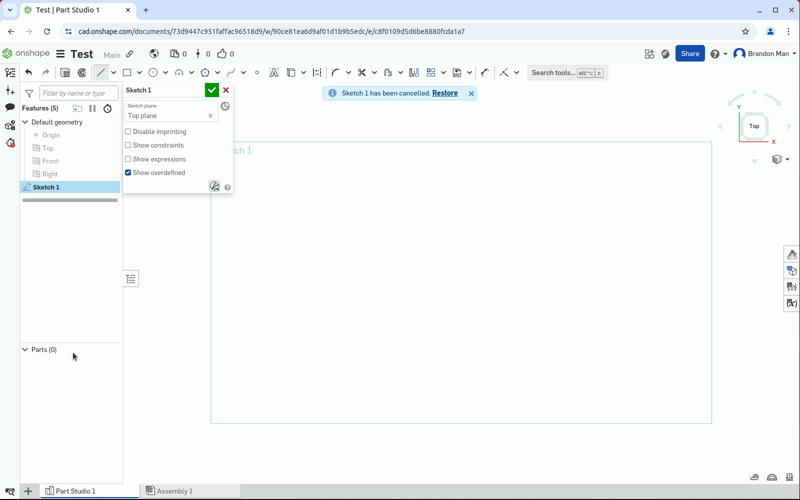
key_down(shift)
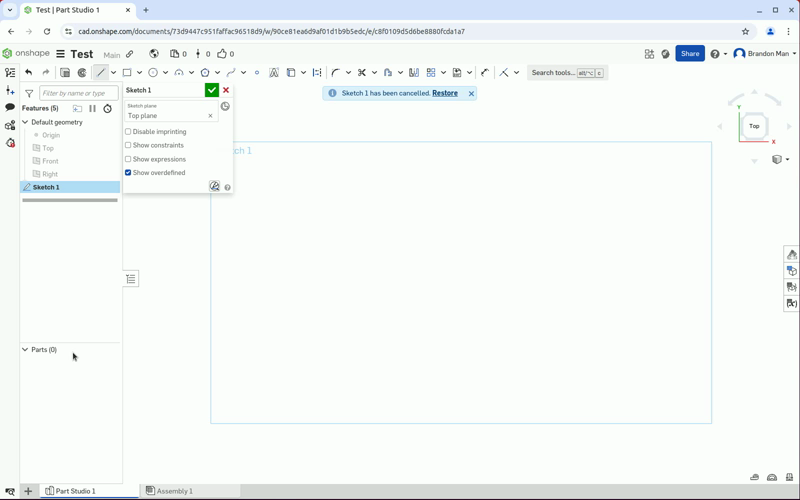
mouse_move(389, 295)
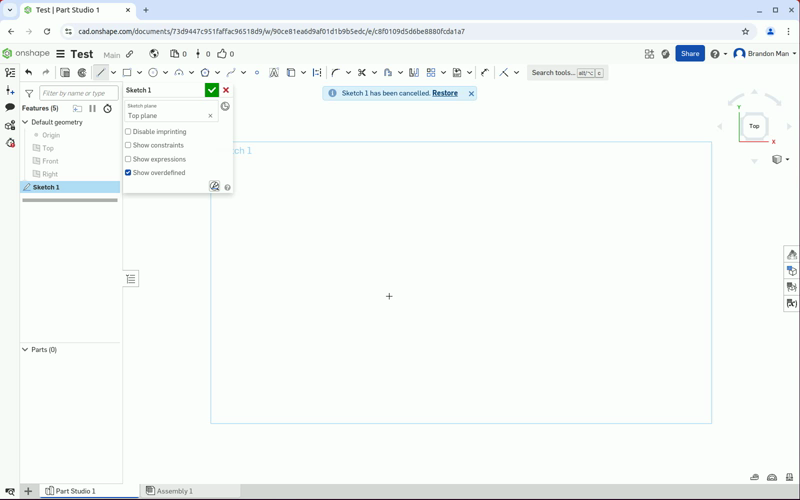
click(389, 295)
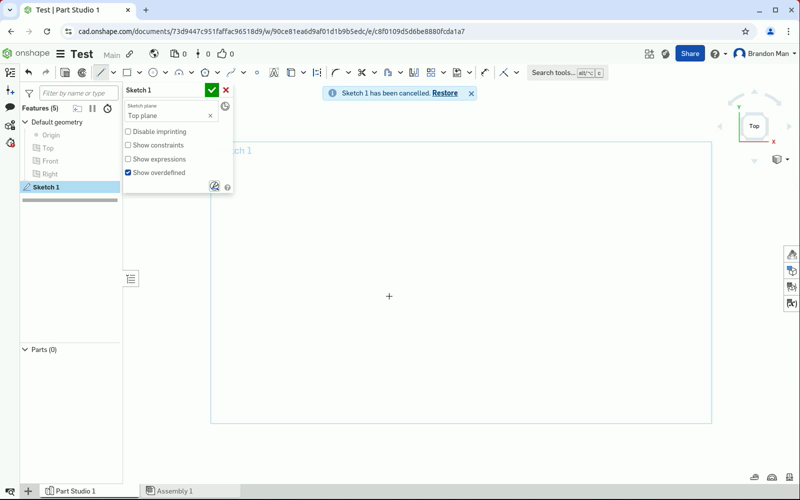
key_up(shift)
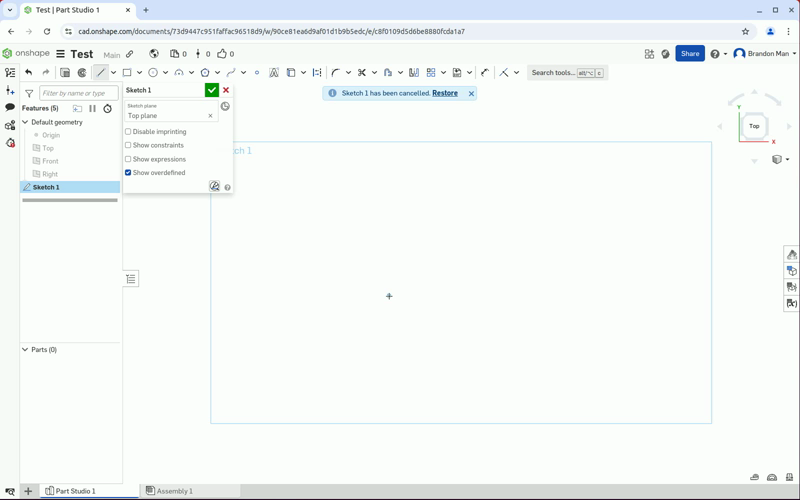
key_down(shift)
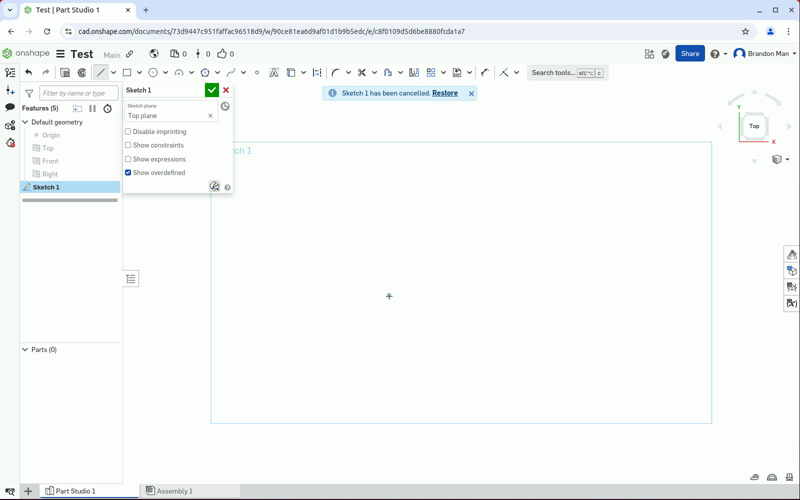
mouse_move(525, 295)
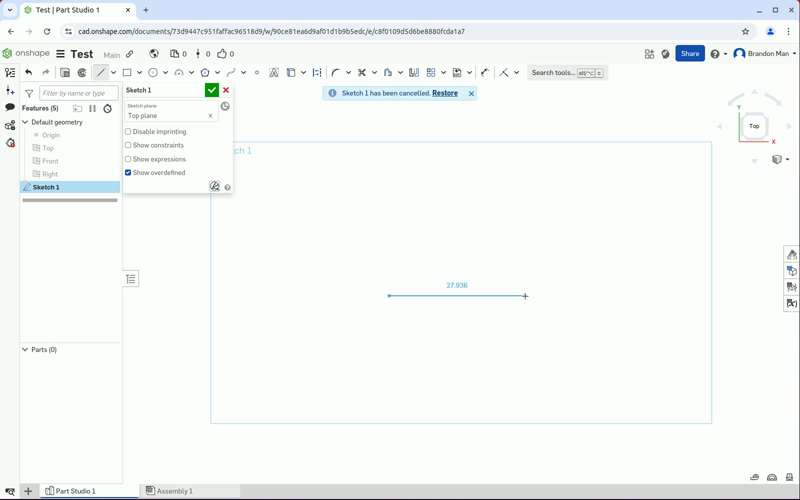
click(525, 295)
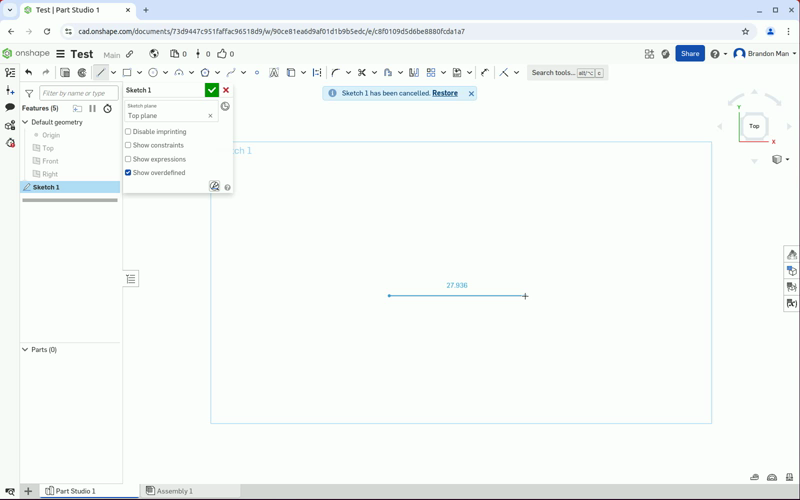
key_up(shift)
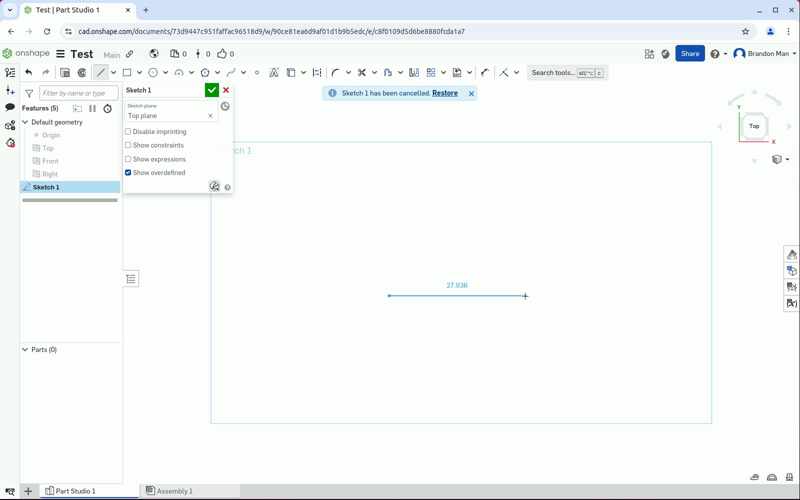
key(esc)
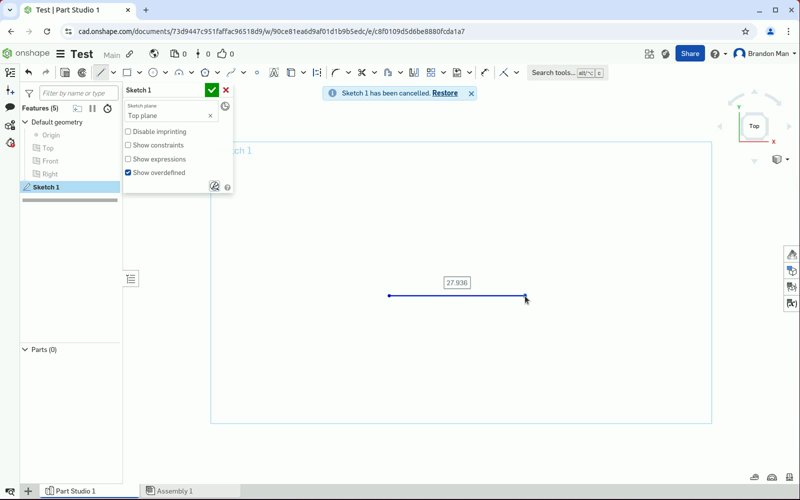
key(a)
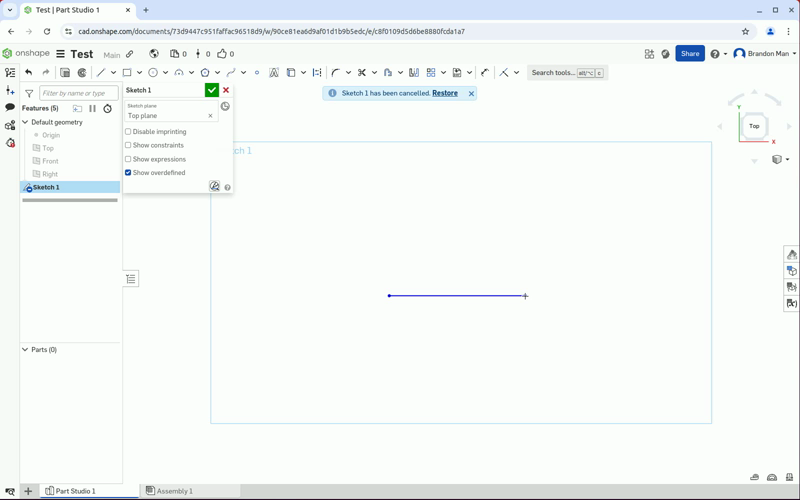
mouse_move(525, 295)
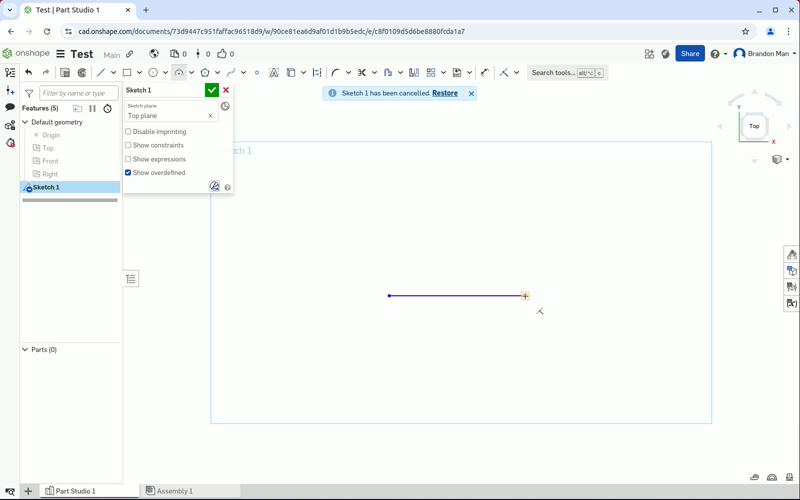
click(525, 295)
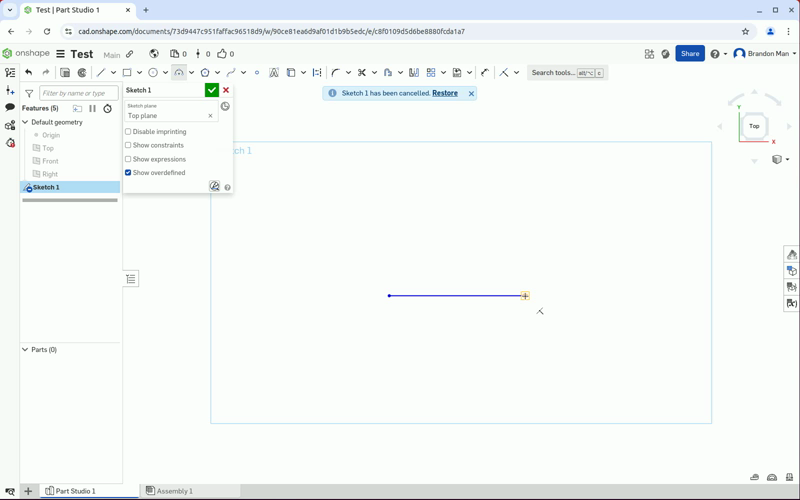
key_down(shift)
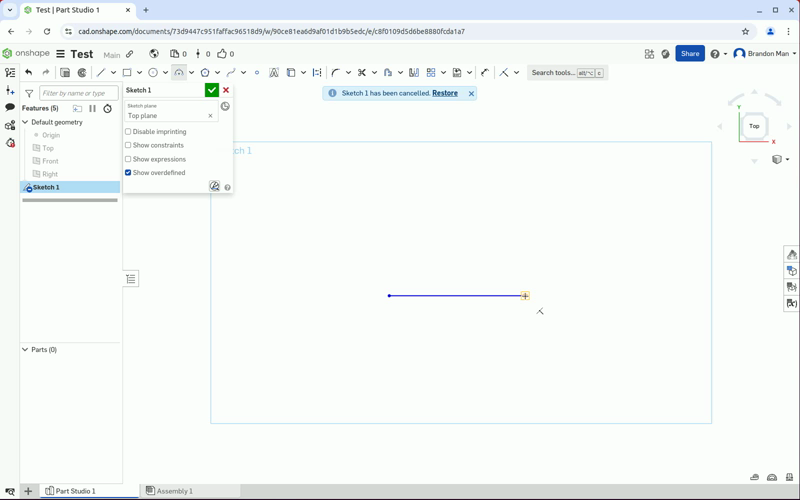
mouse_move(523, 273)
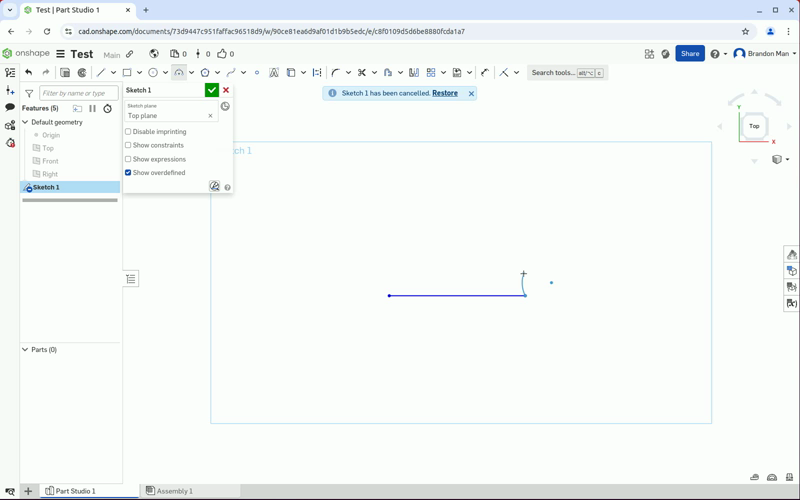
click(523, 273)
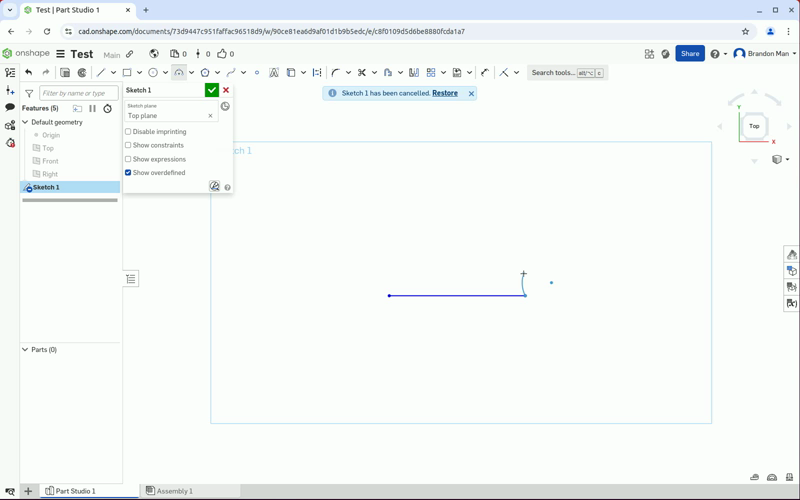
mouse_move(520, 284)
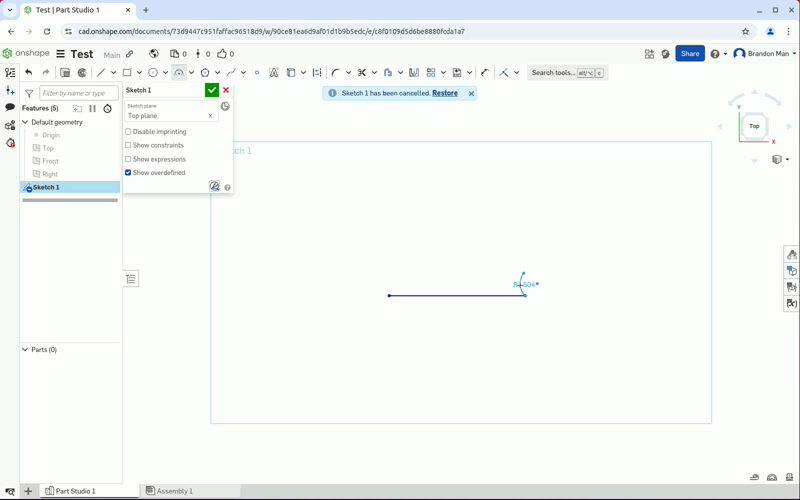
click(520, 284)
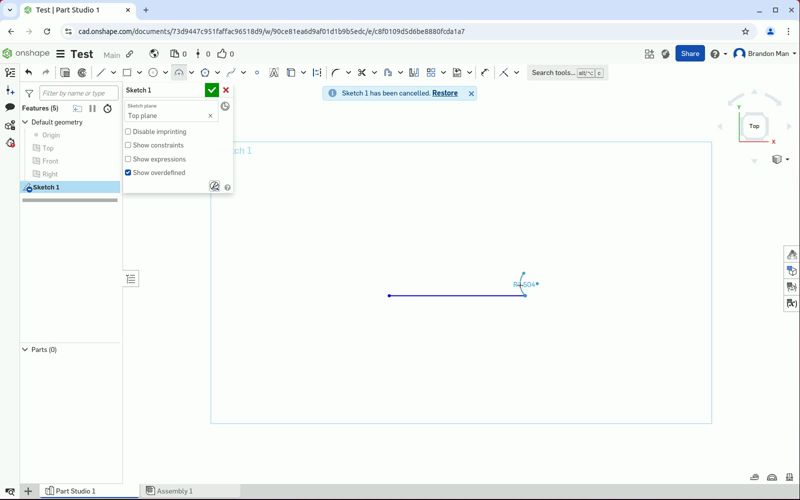
key_up(shift)
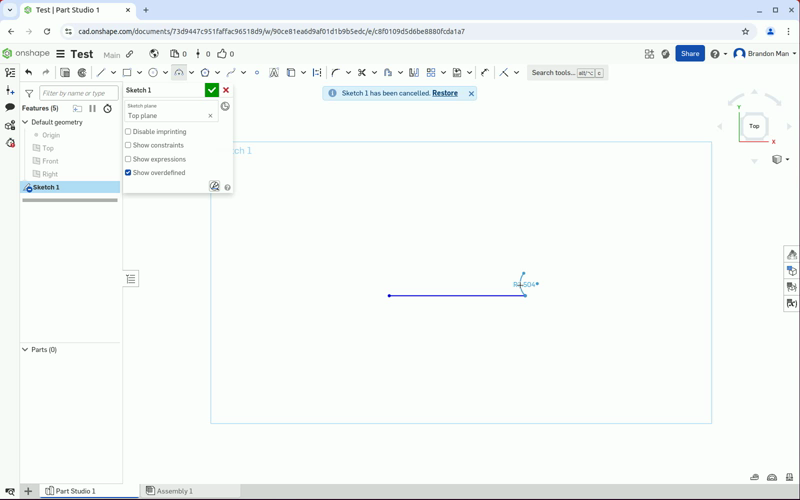
key(esc)
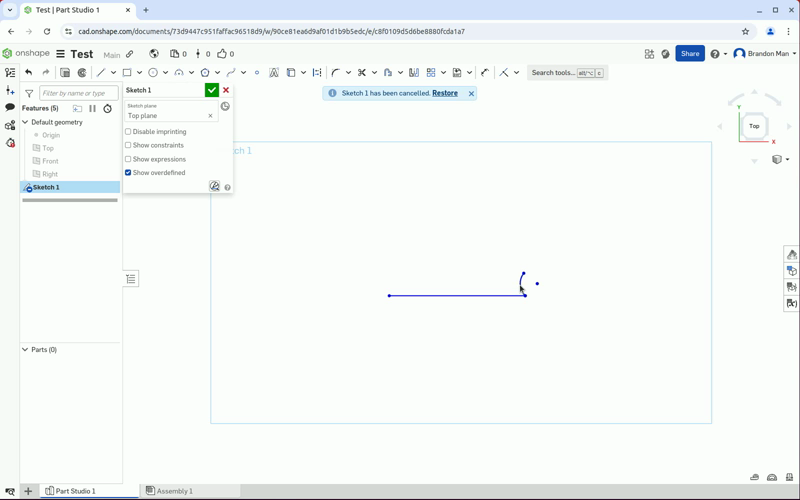
key(l)
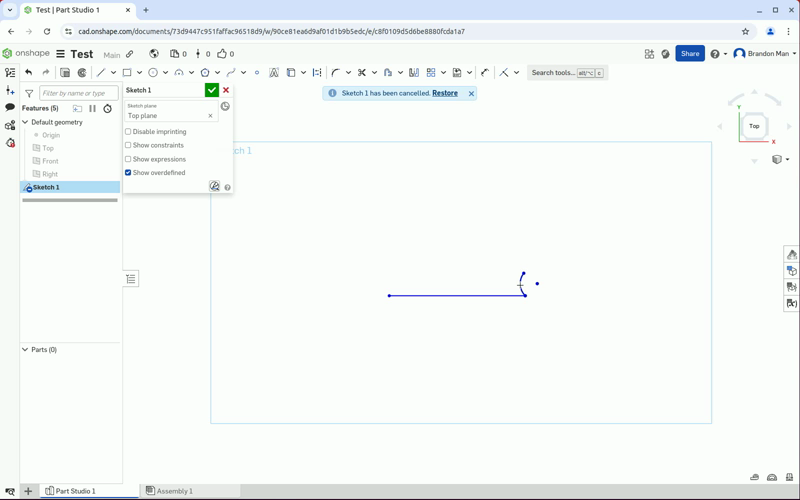
mouse_move(523, 273)
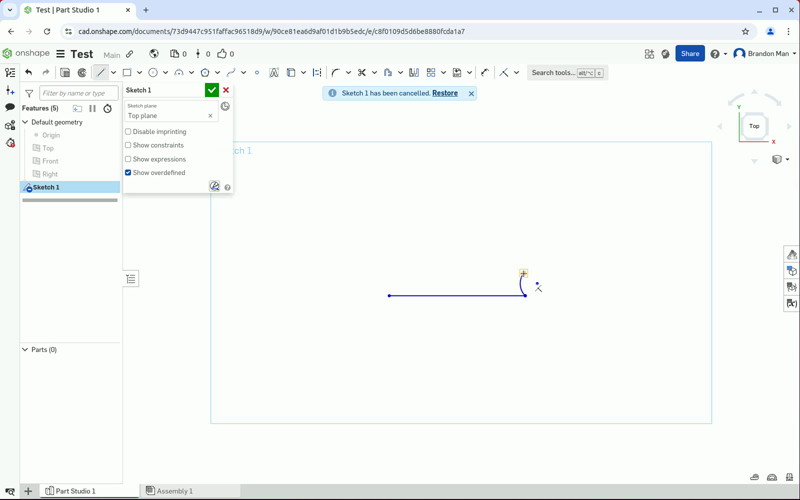
click(523, 273)
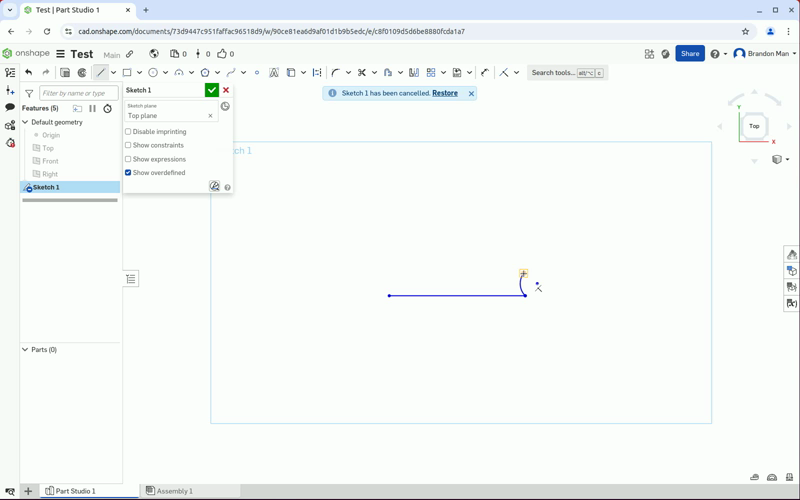
key_down(shift)
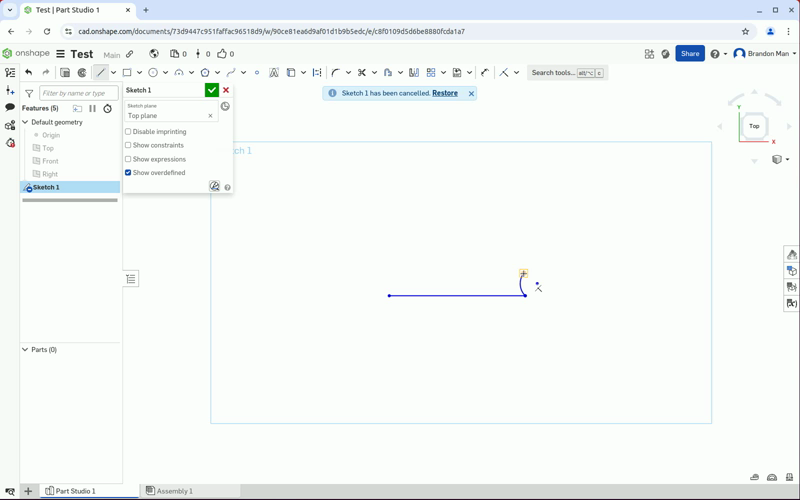
mouse_move(389, 273)
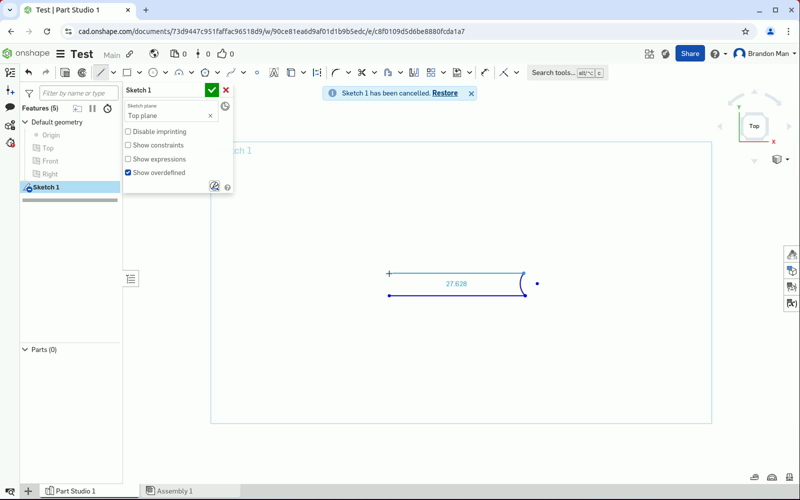
click(389, 273)
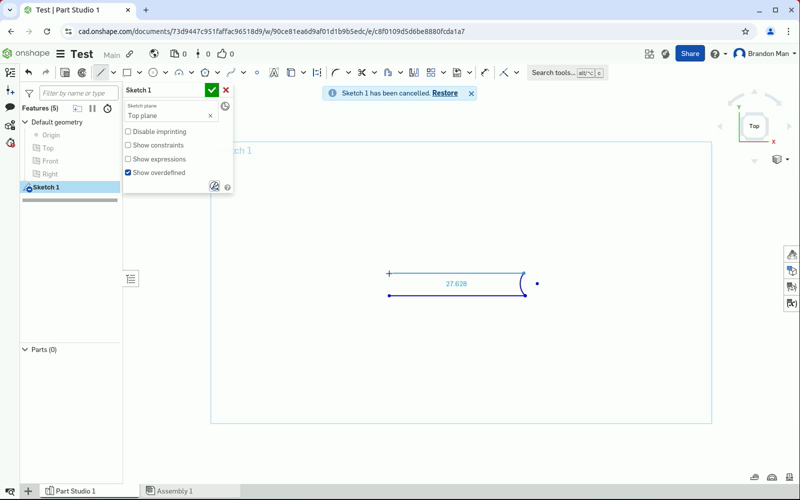
key_up(shift)
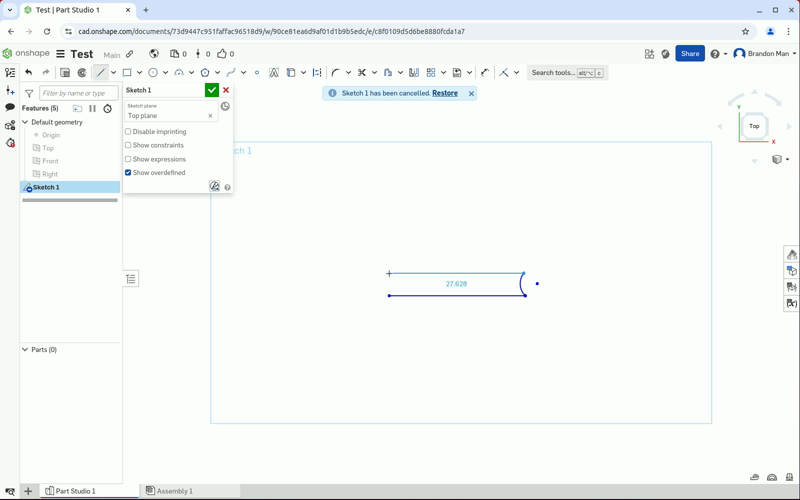
mouse_move(419, 273)
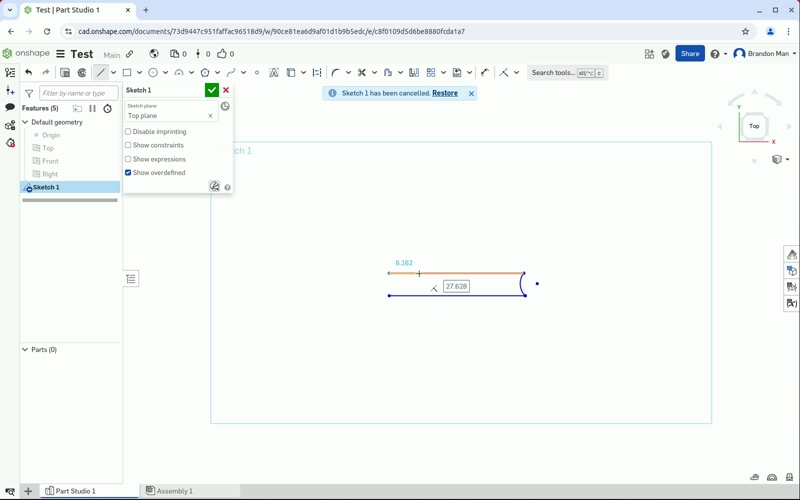
key_down(shift)
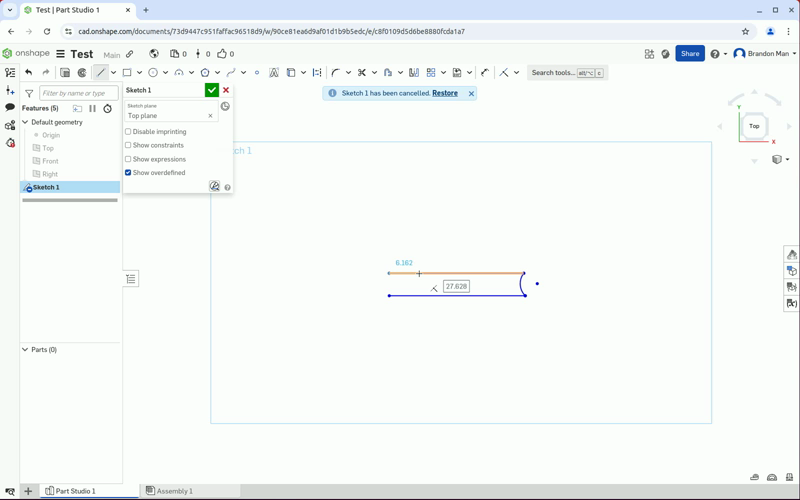
mouse_move(389, 295)
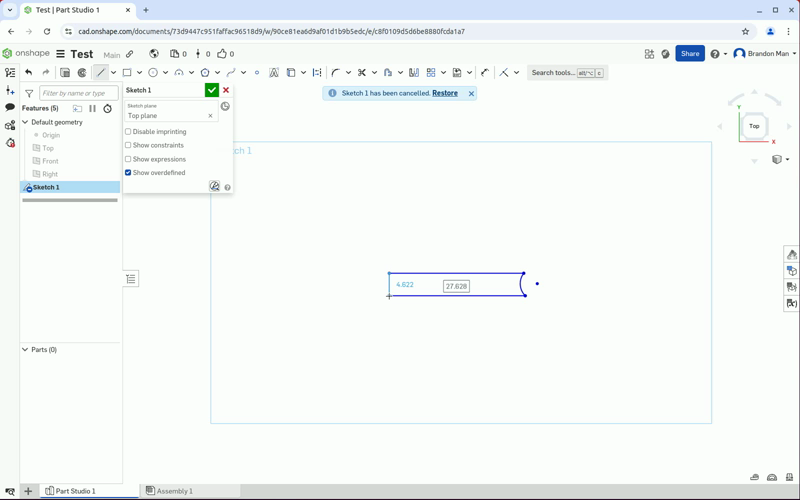
key_up(shift)
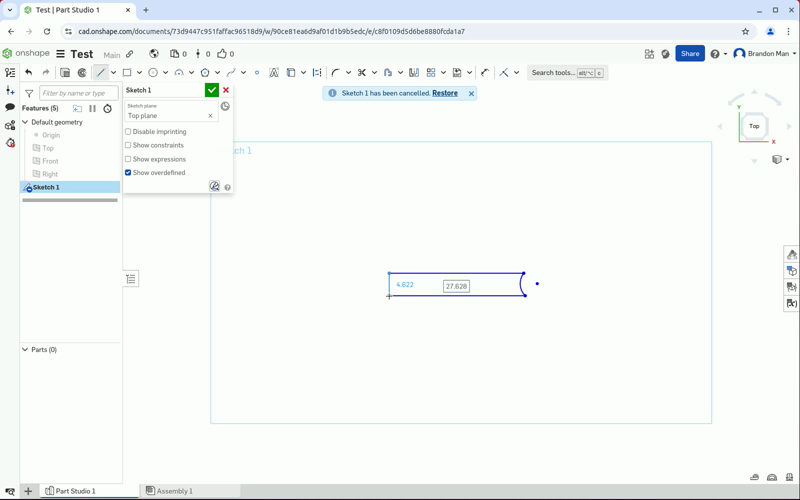
click(389, 295)
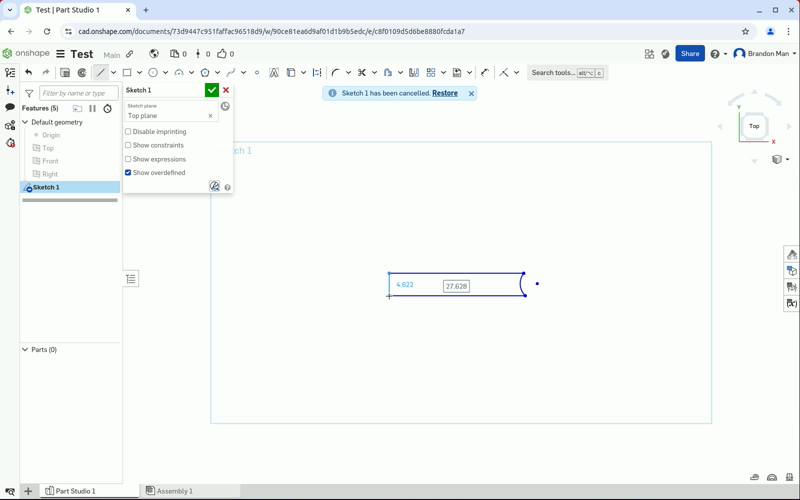
key(esc)
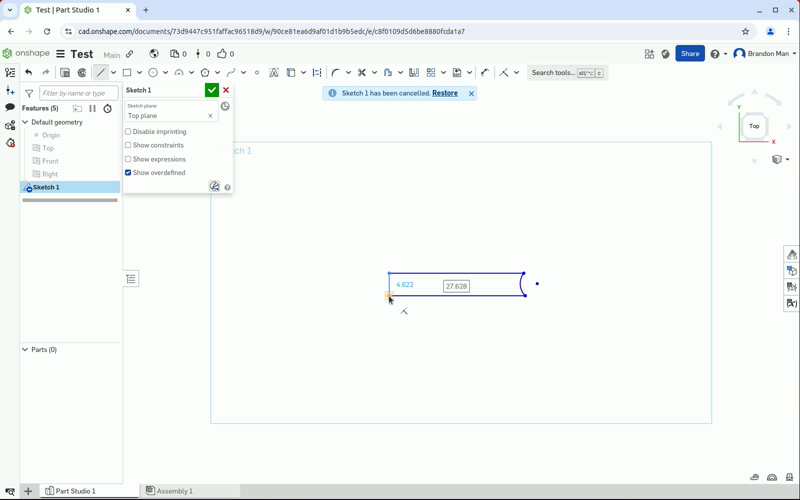
mouse_move(402, 283)
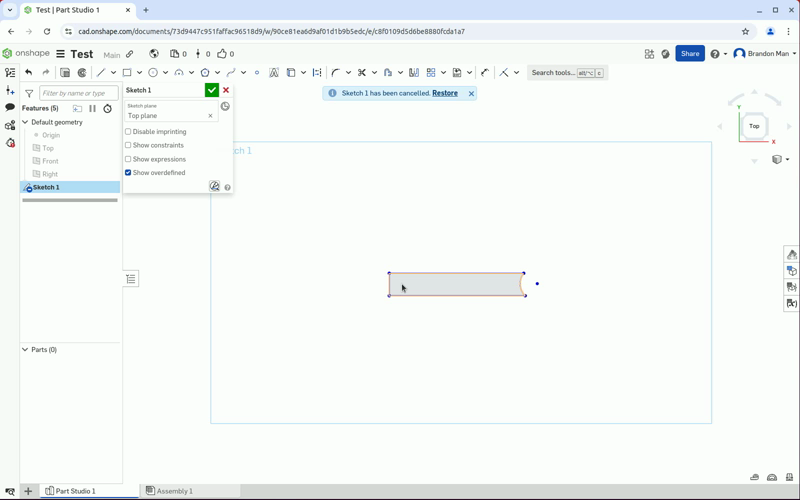
click(402, 283)
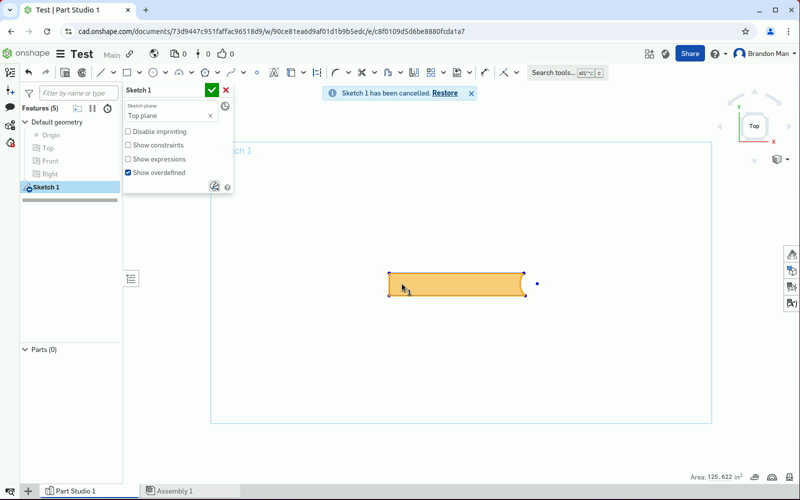
mouse_move(73, 352)
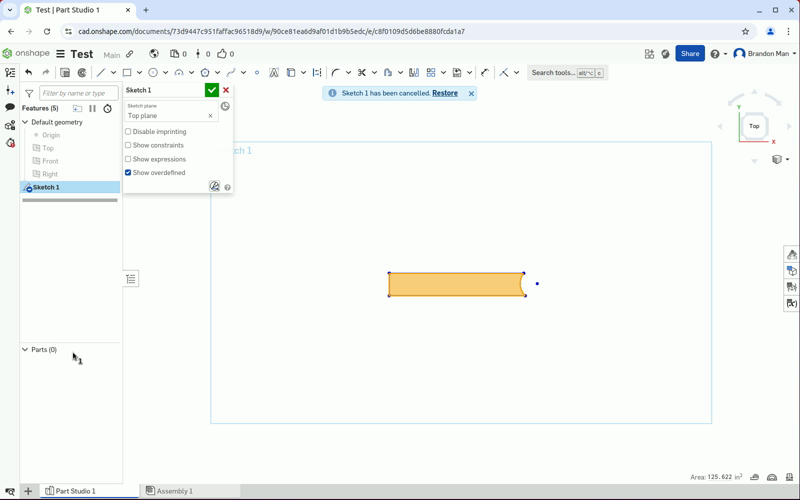
key(shift+y)
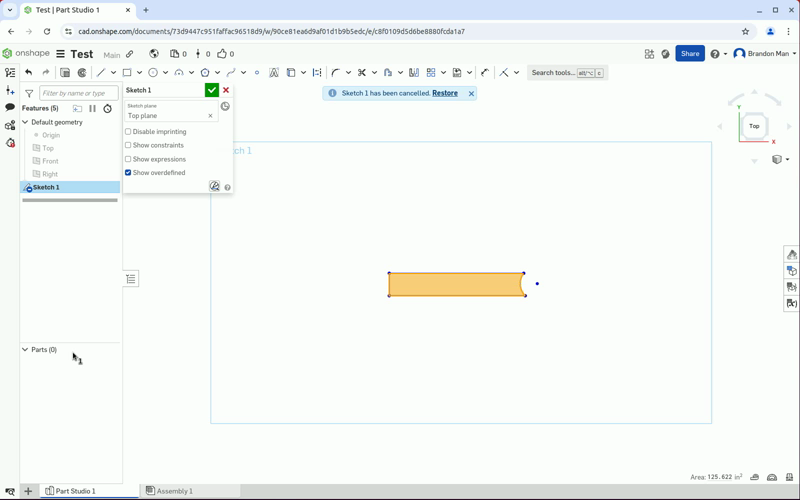
key(shift+e)
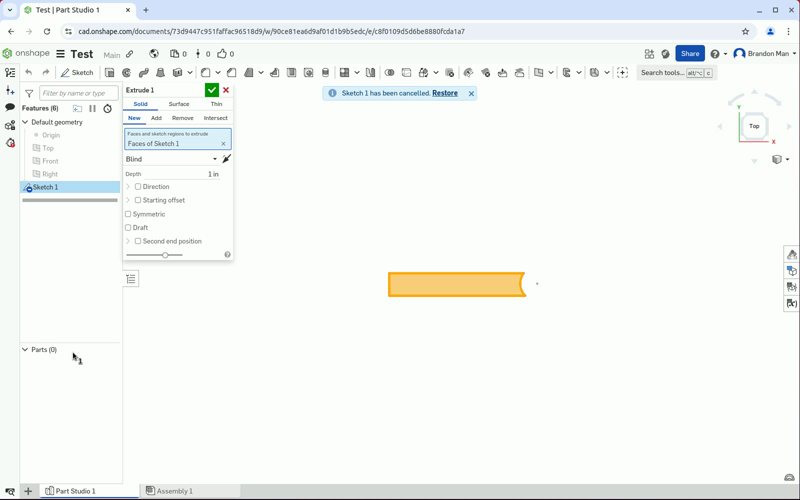
mouse_move(143, 106)
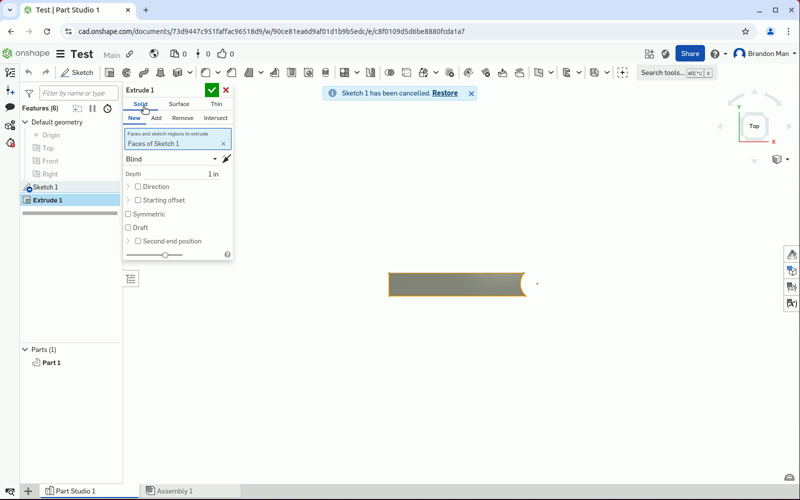
click(143, 106)
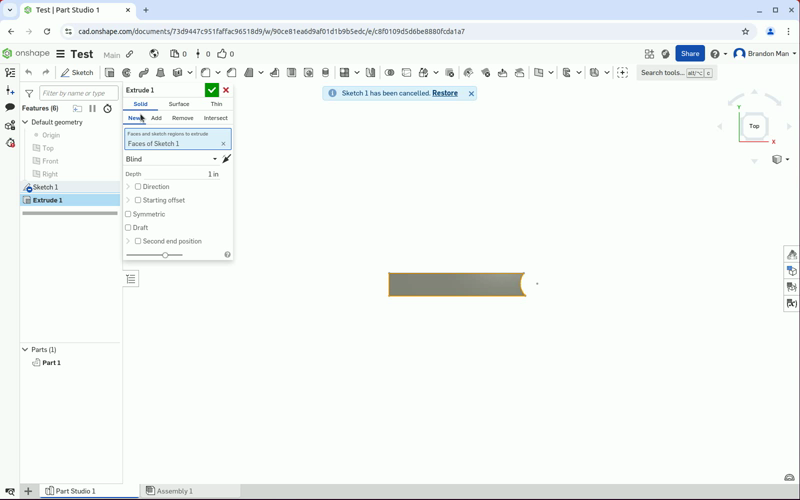
mouse_move(137, 120)
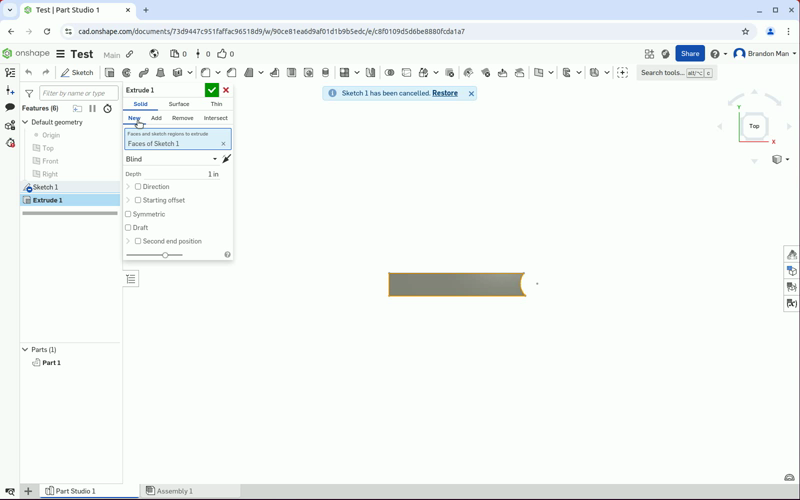
click(137, 120)
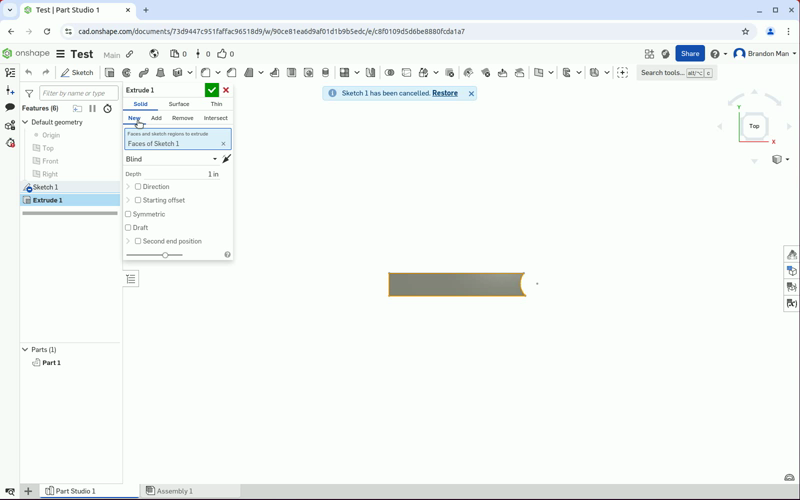
key(tab, 4)
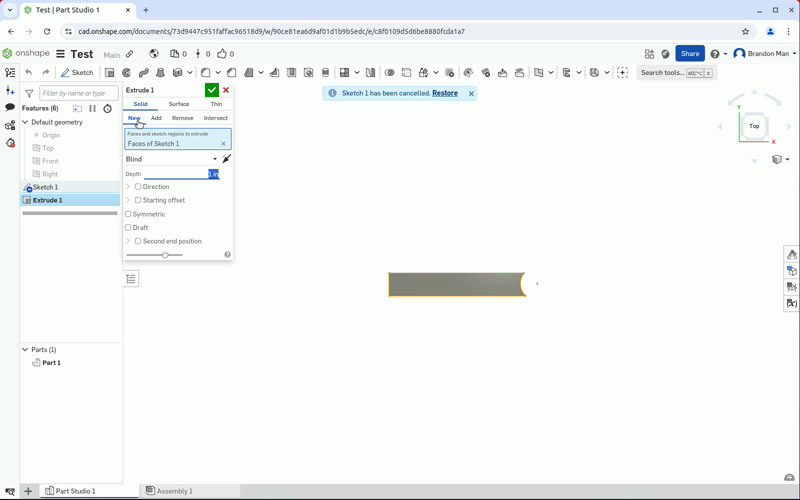
text(23.108)
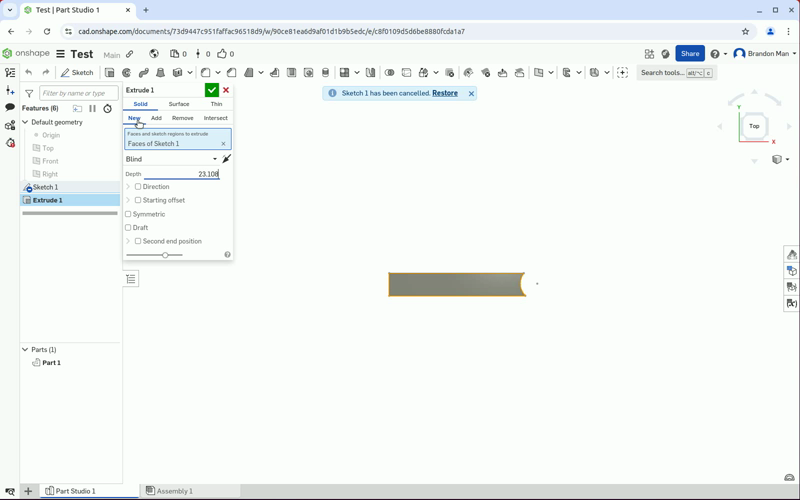
key(enter)
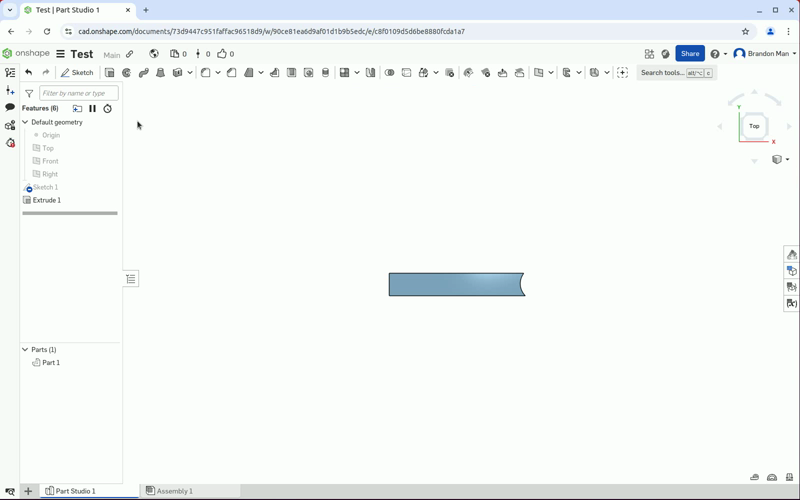
key(shift+h)
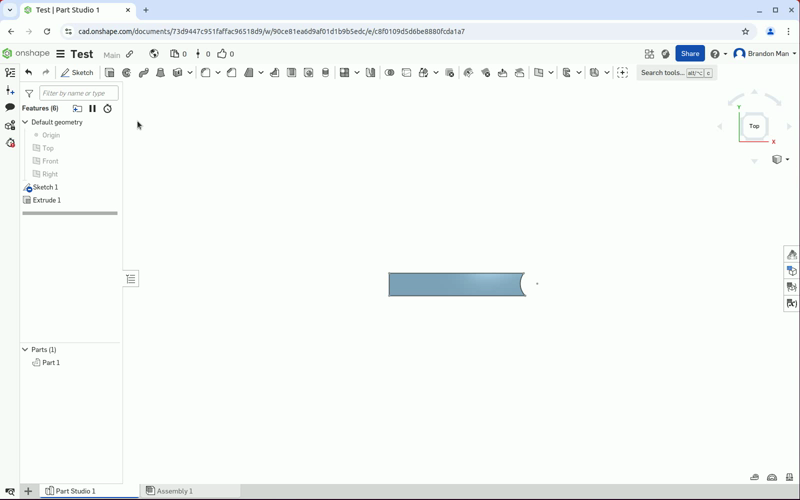
key(shift+h)
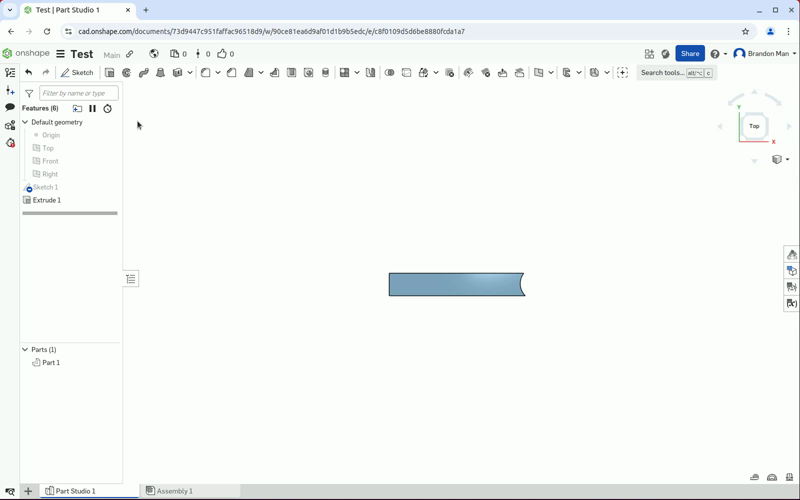
mouse_move(73, 189)
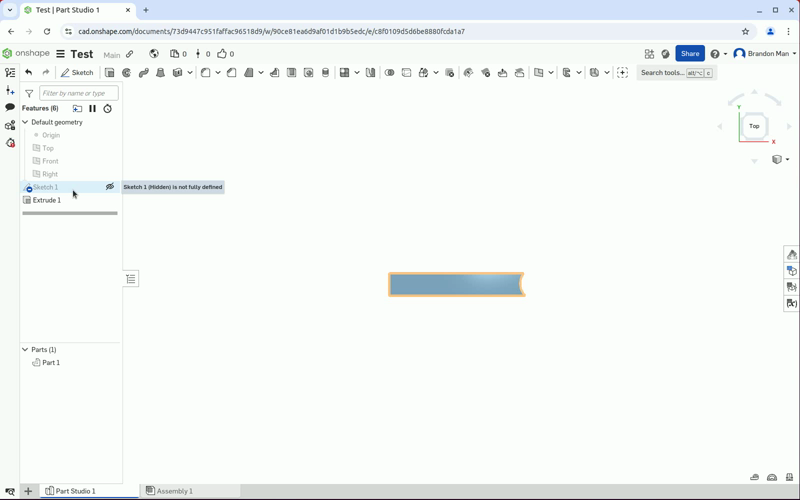
click(73, 189)
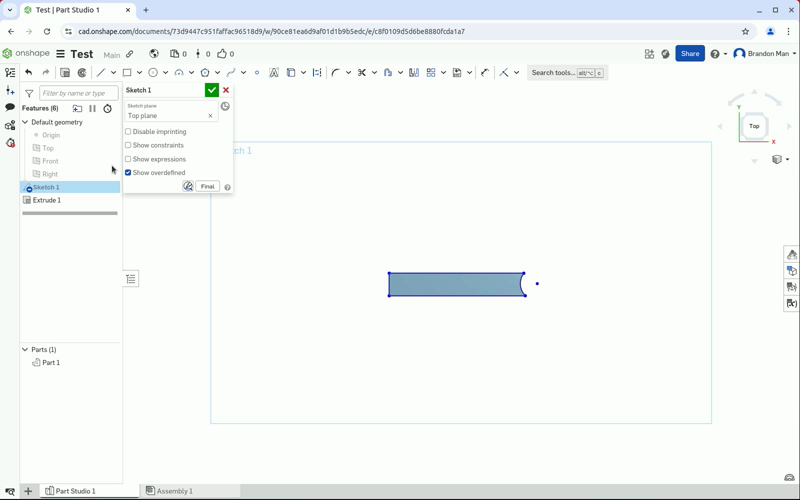
mouse_move(229, 92)
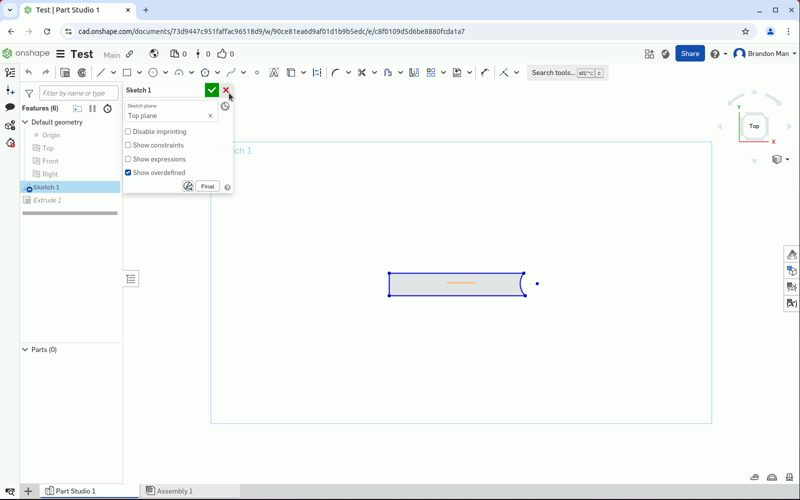
click(229, 92)
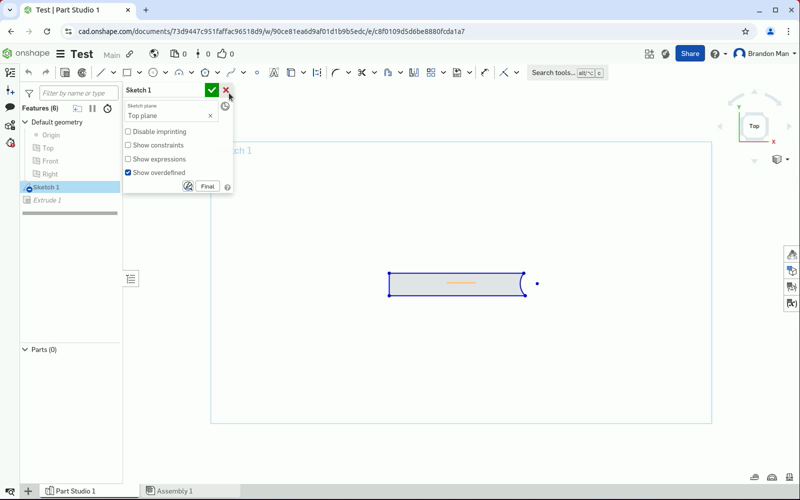
key(shift+s)
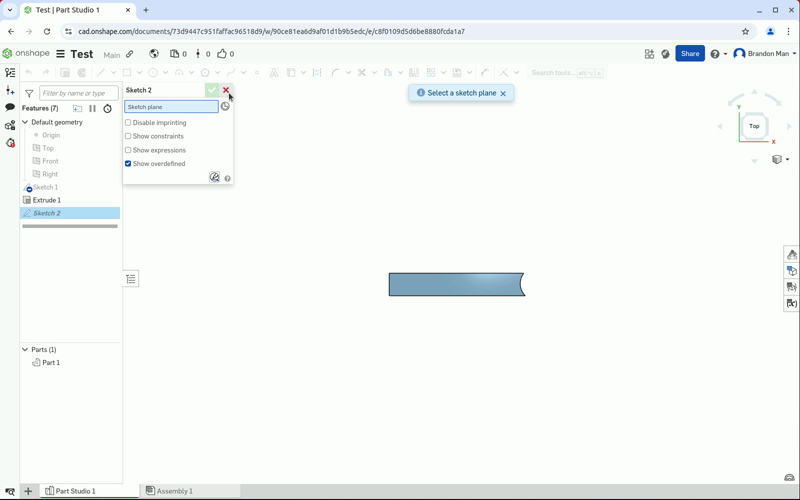
mouse_move(73, 150)
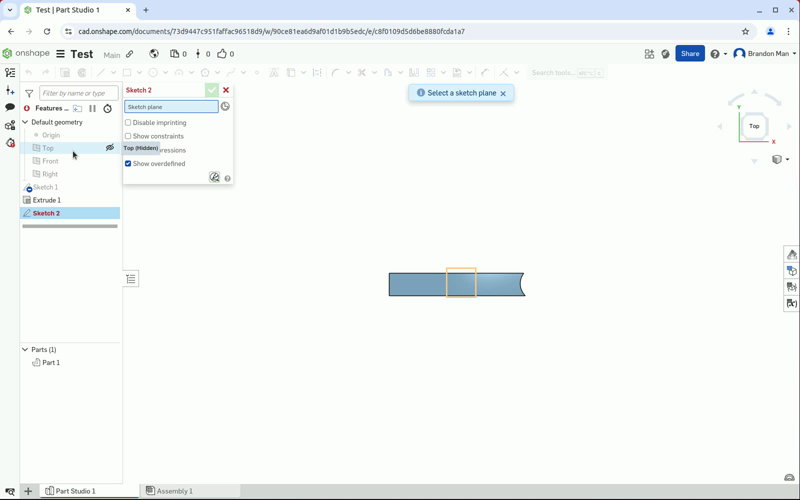
click(73, 150)
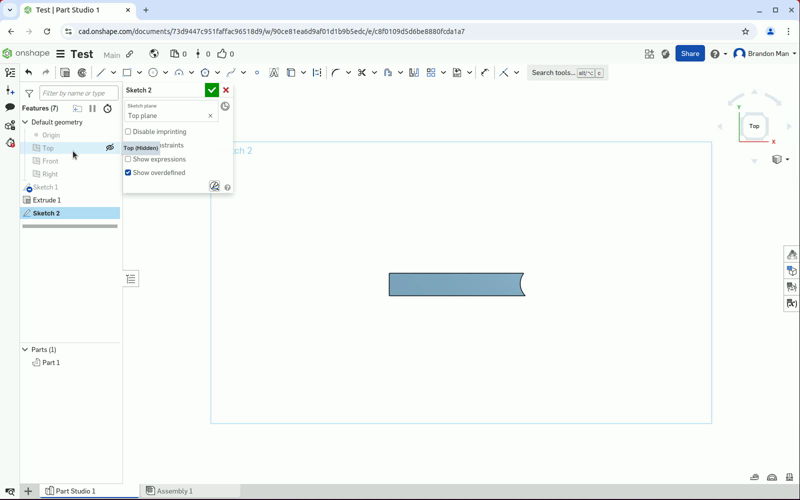
mouse_move(73, 352)
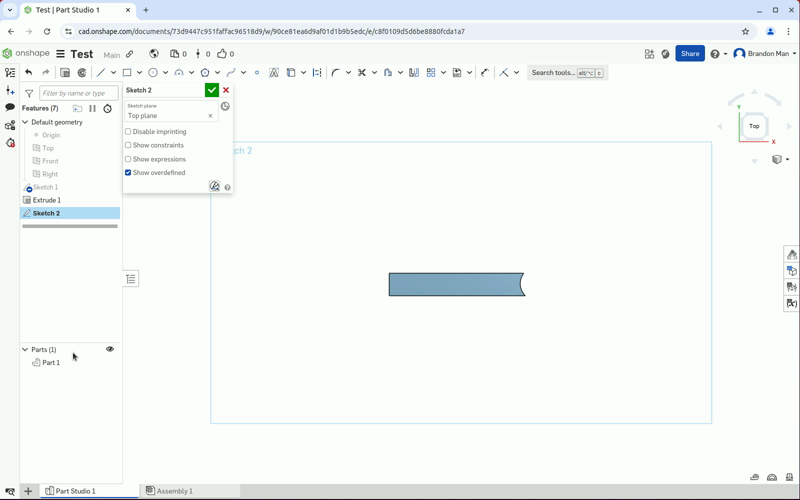
key(y)
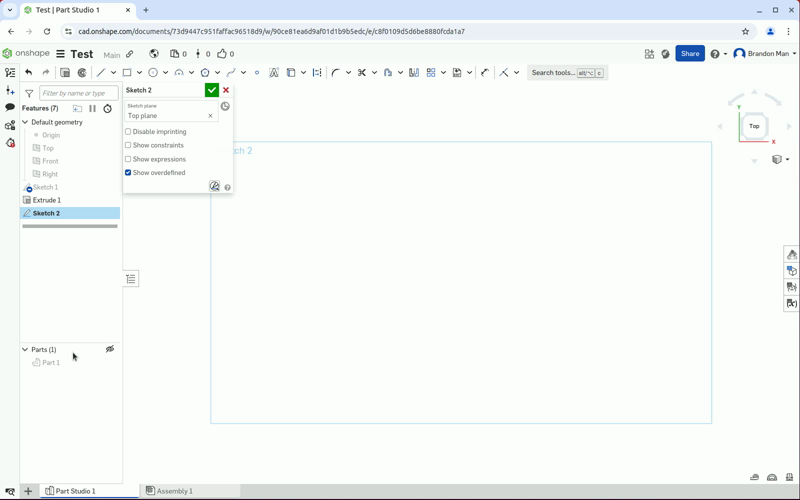
key(c)
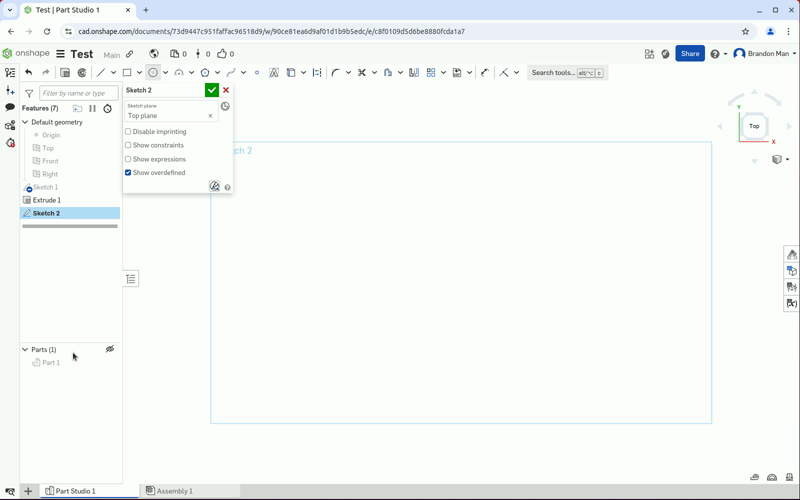
key_down(shift)
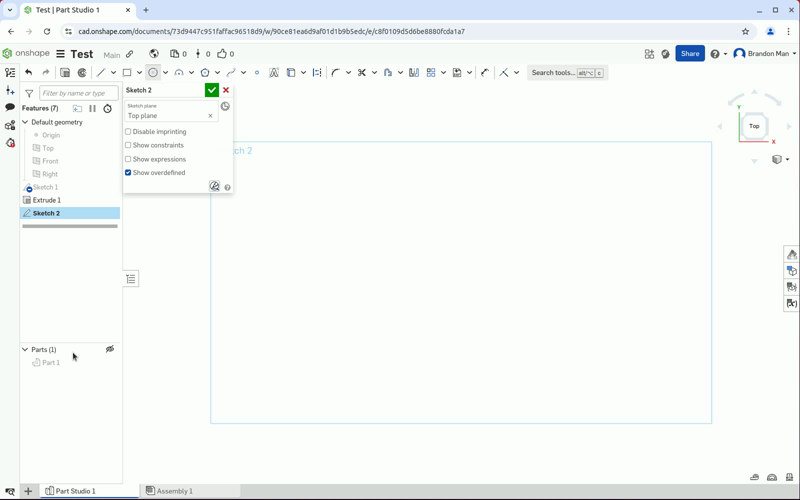
mouse_move(539, 282)
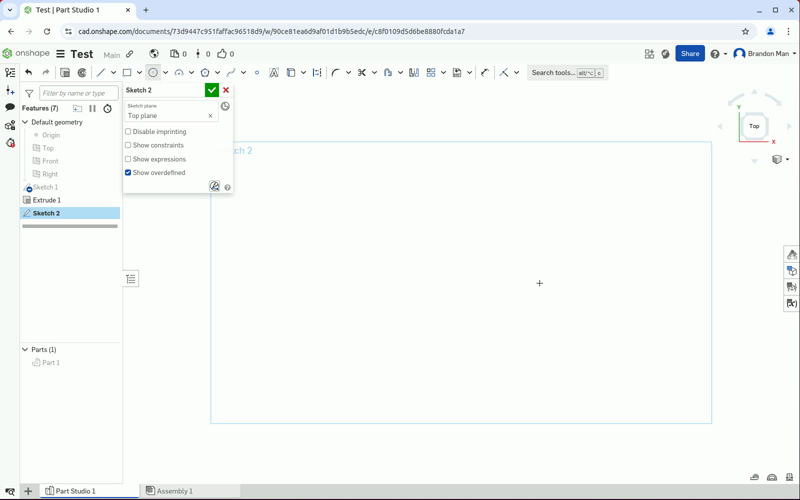
click(539, 282)
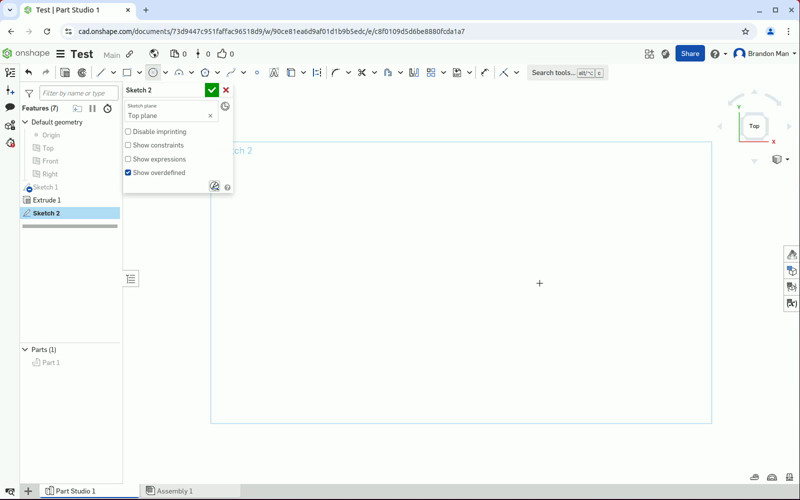
key_up(shift)
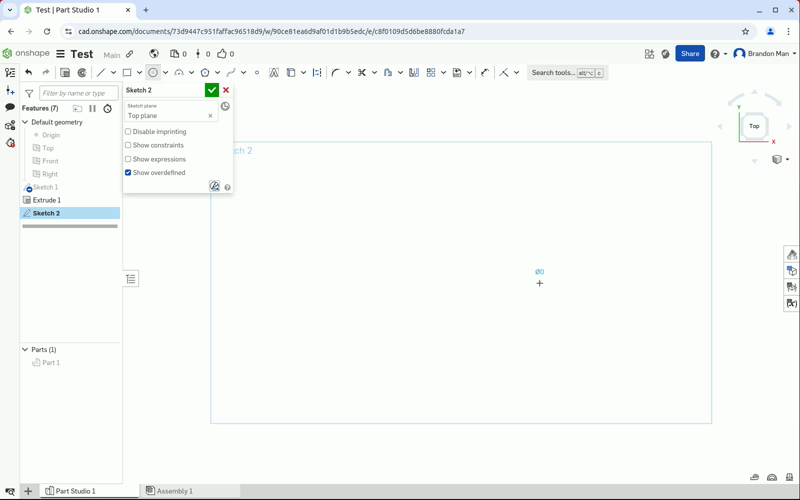
mouse_move(558, 282)
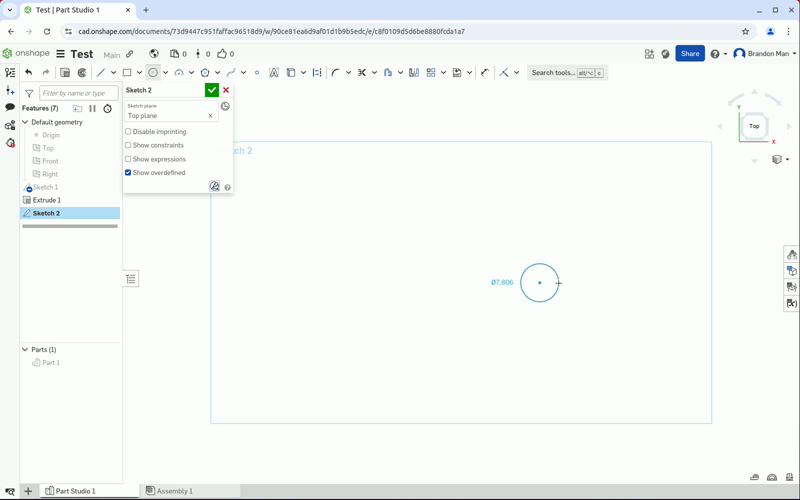
click(558, 282)
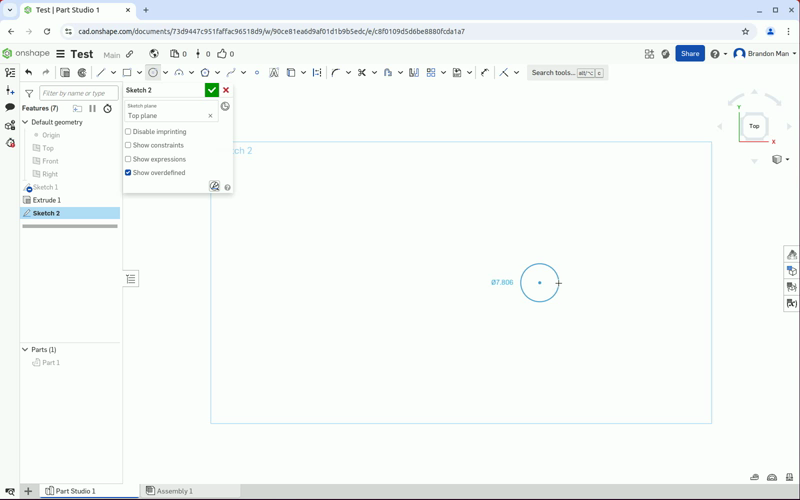
key(esc)
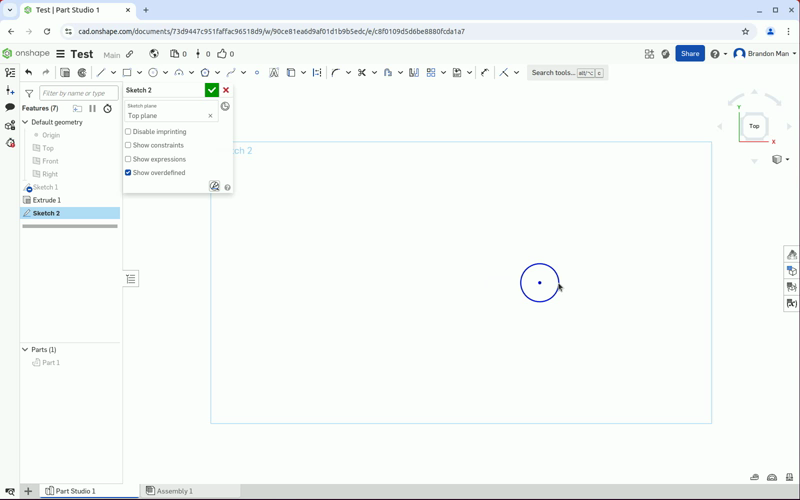
key(c)
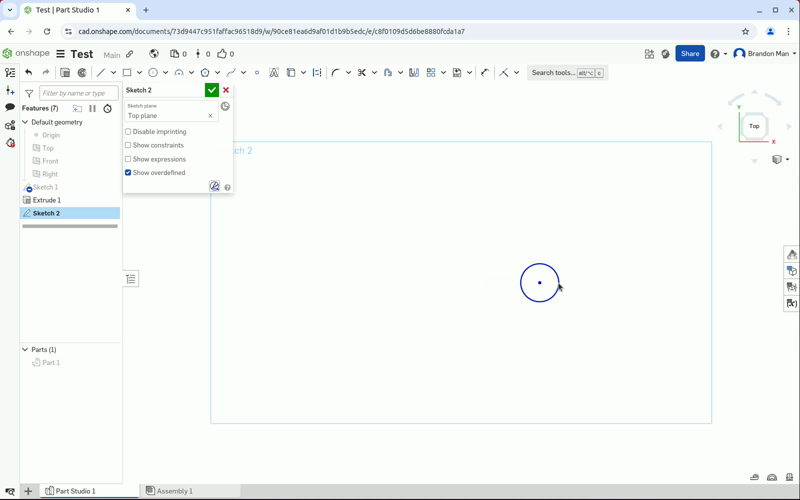
key_down(shift)
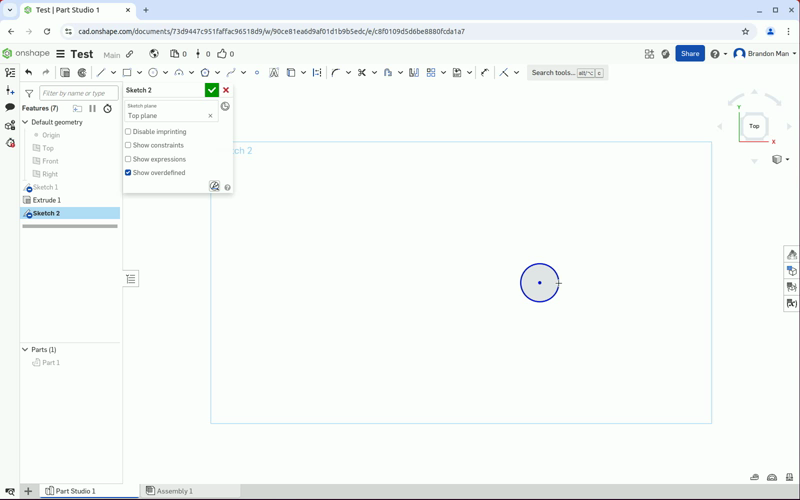
mouse_move(539, 282)
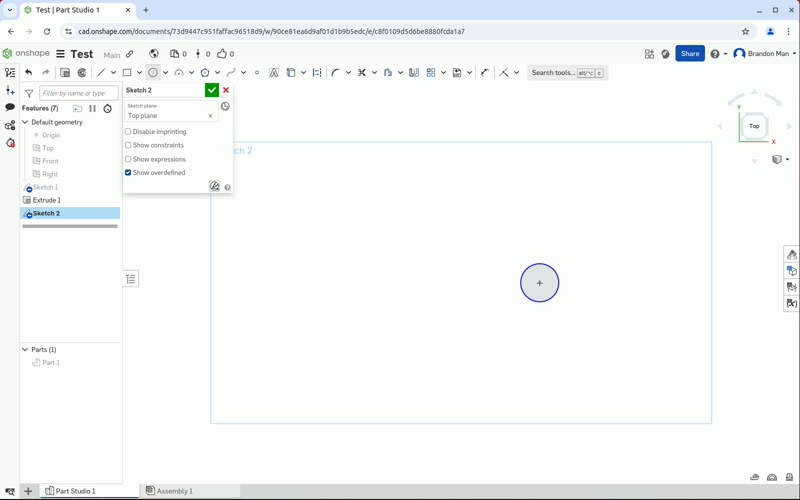
click(539, 282)
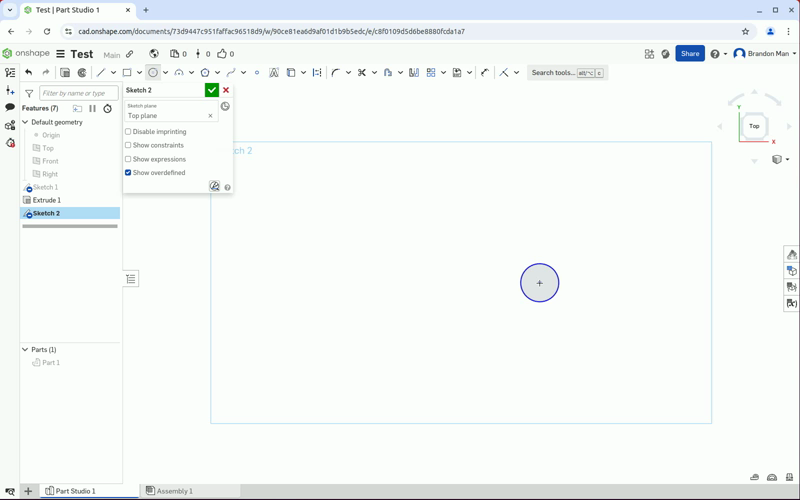
key_up(shift)
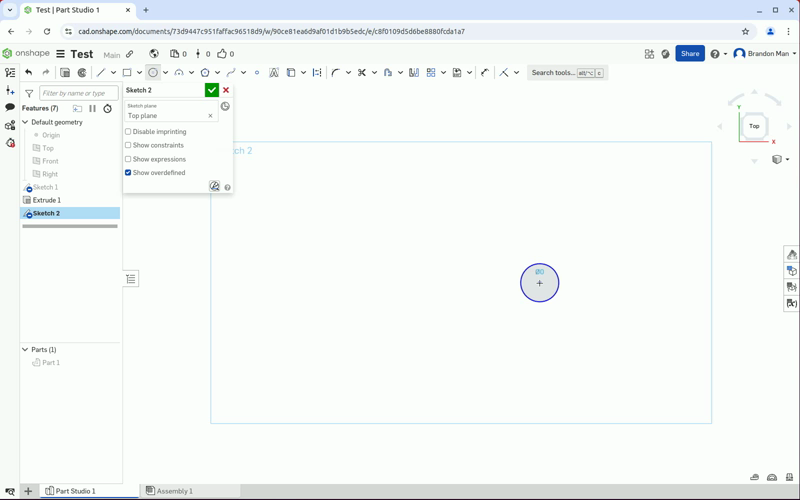
mouse_move(549, 282)
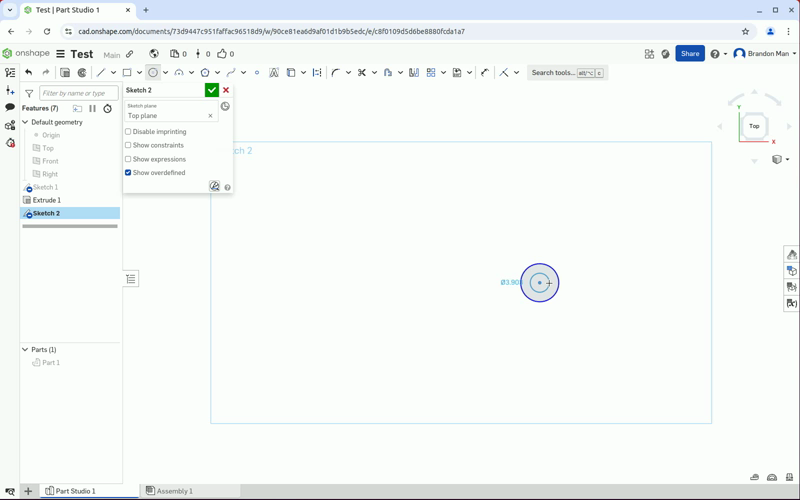
click(549, 282)
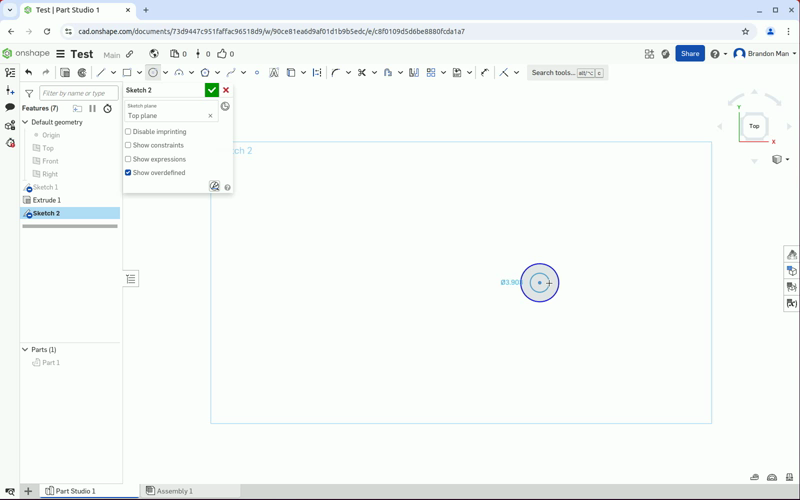
key(esc)
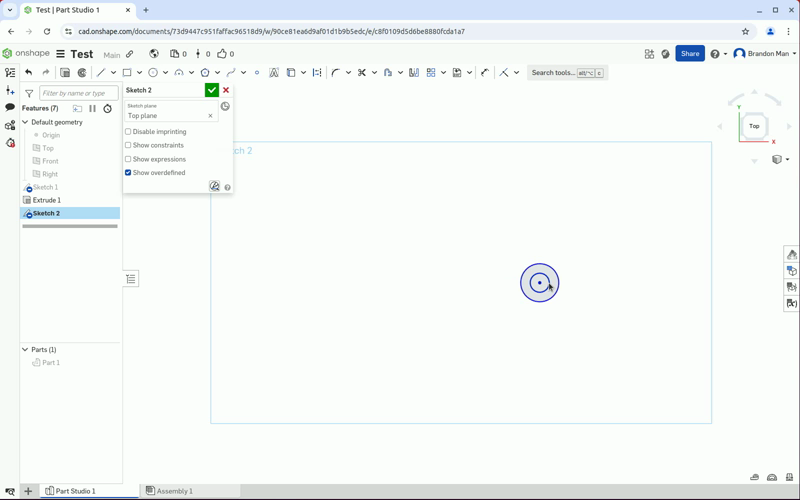
mouse_move(537, 294)
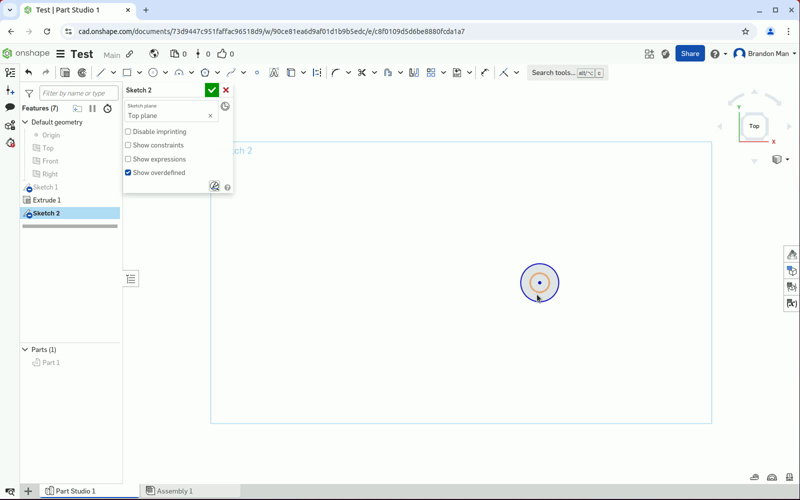
scroll(6)
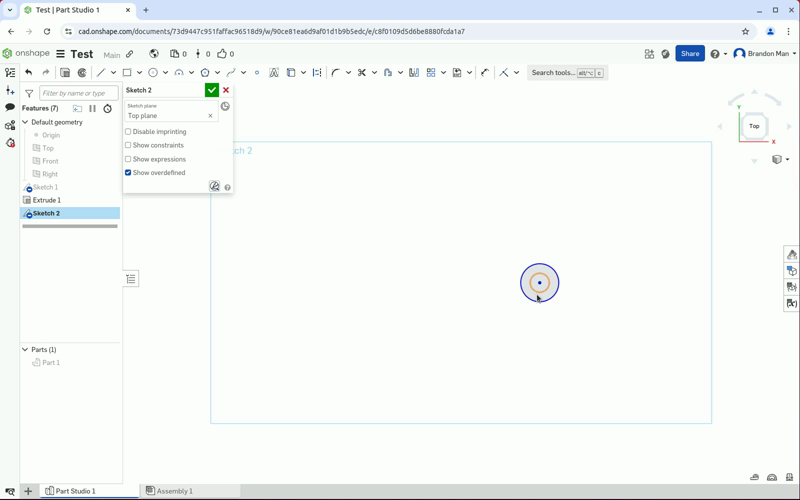
scroll(6)
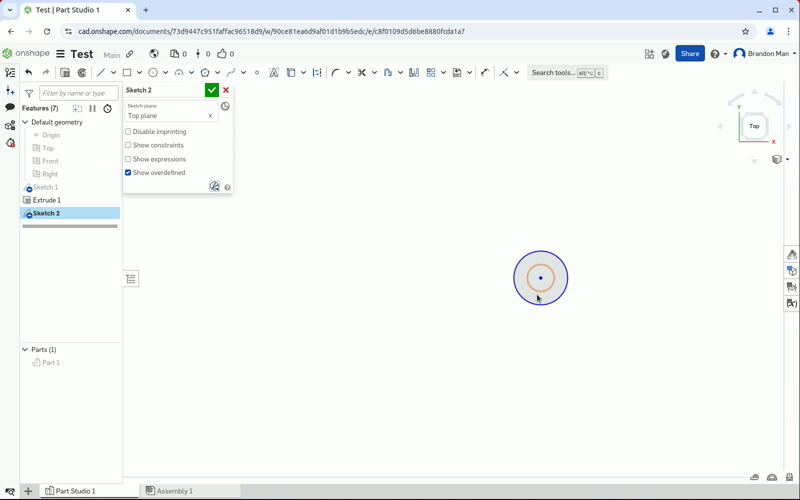
scroll(6)
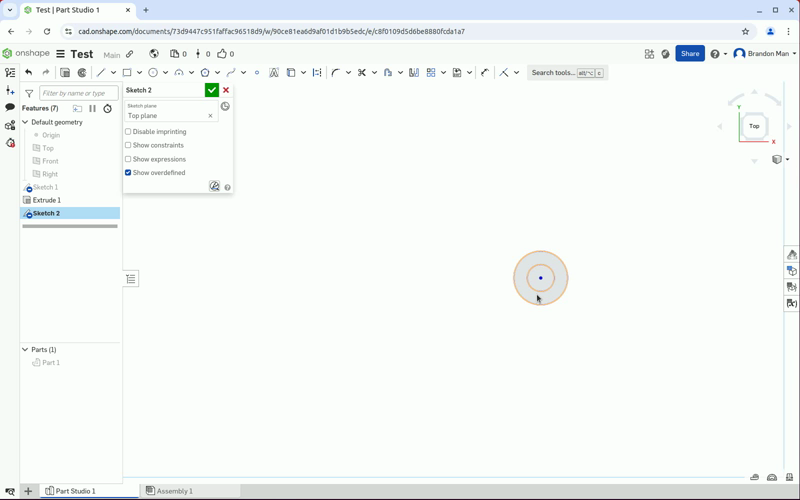
scroll(6)
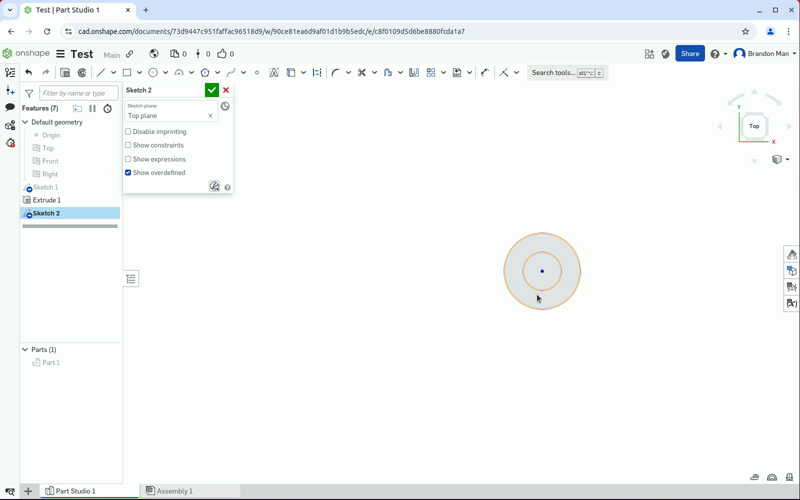
scroll(6)
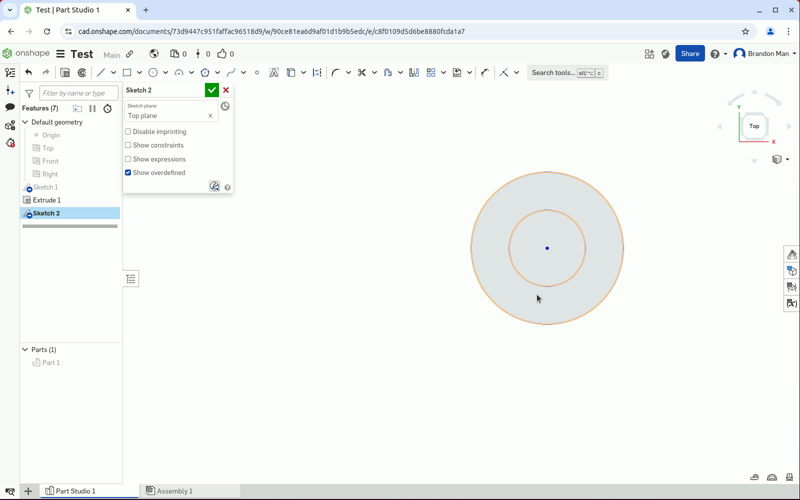
scroll(6)
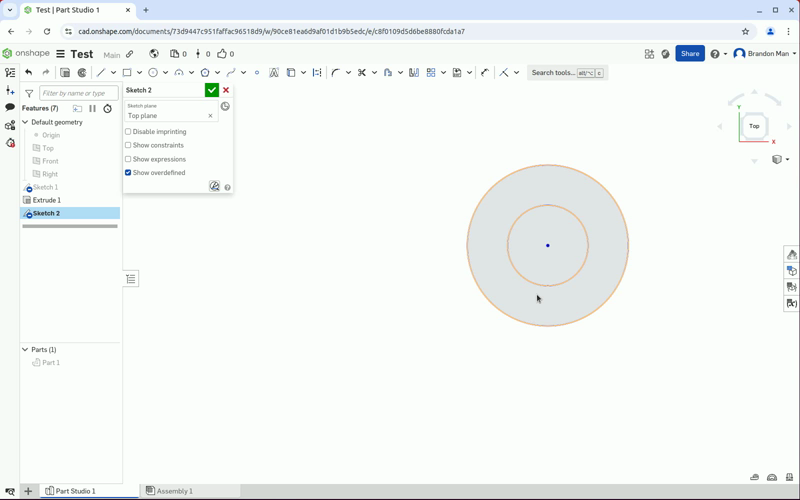
scroll(6)
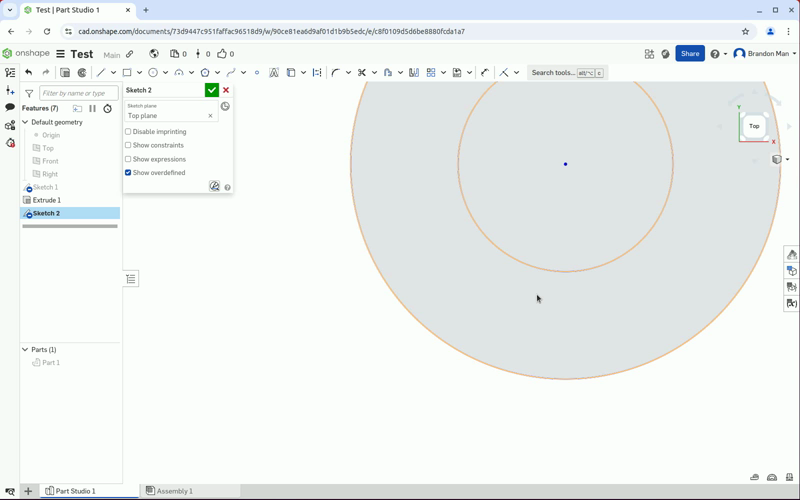
click(537, 294)
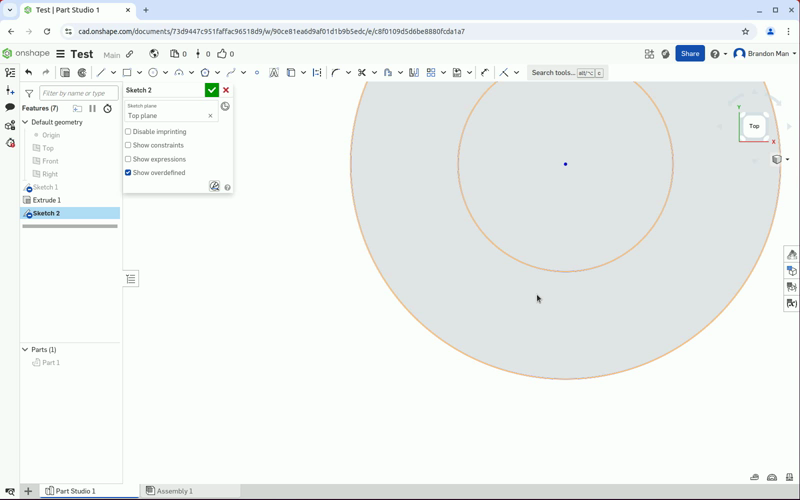
scroll(-6)
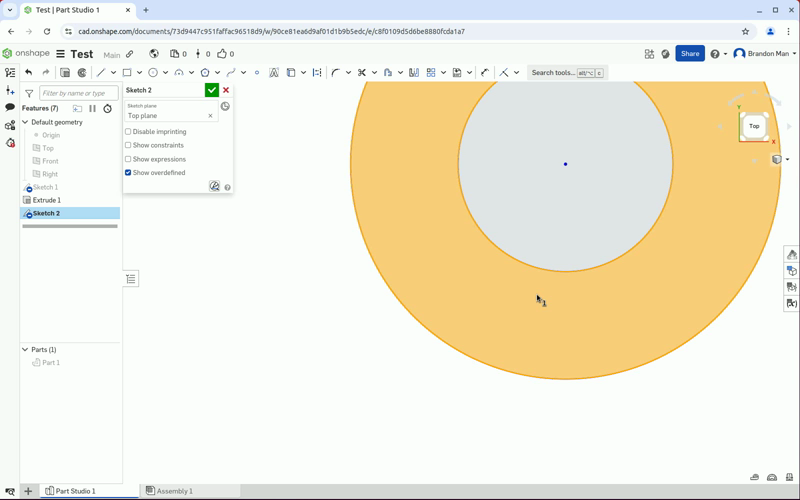
scroll(-6)
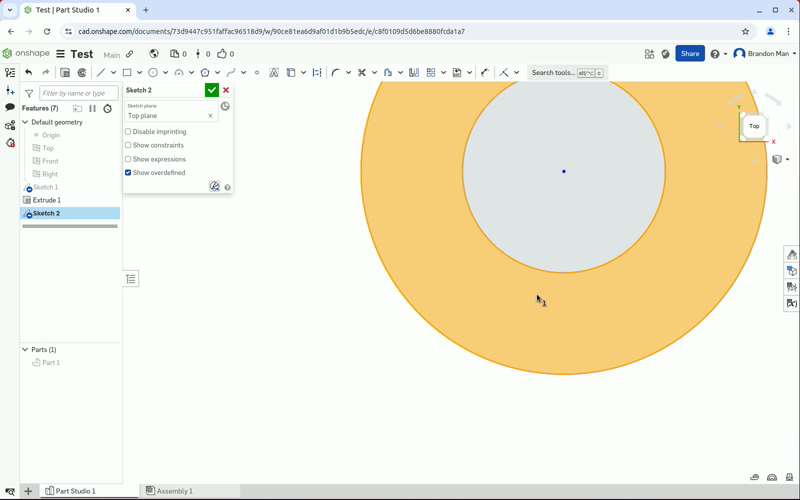
scroll(-6)
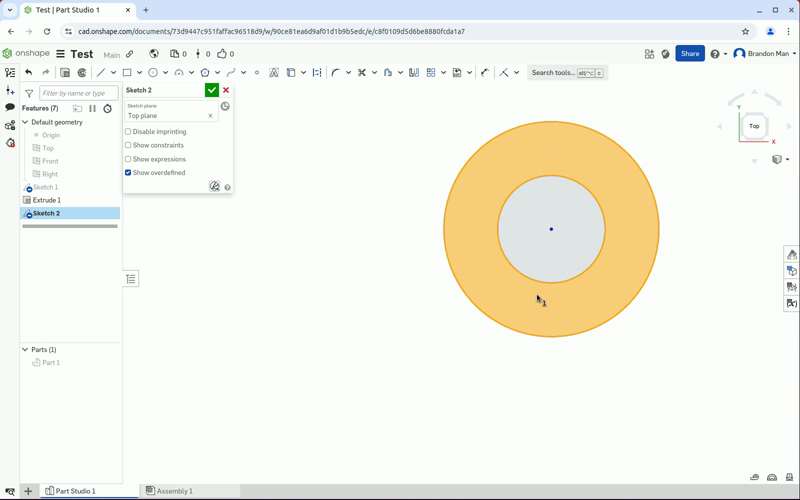
scroll(-6)
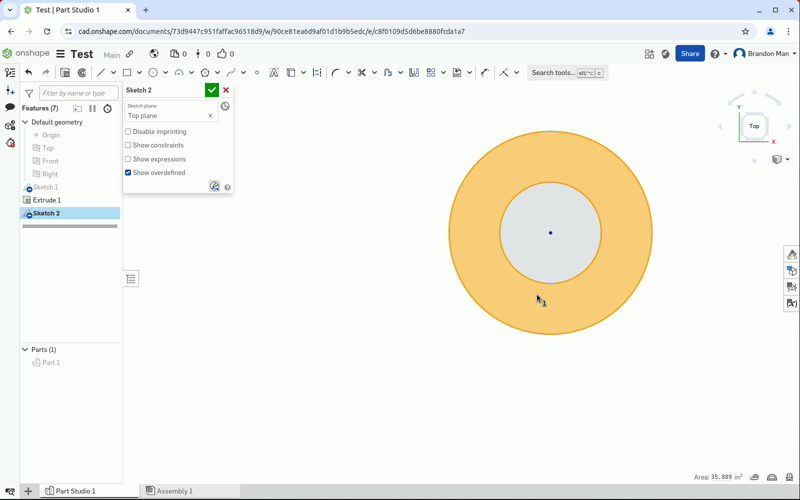
scroll(-6)
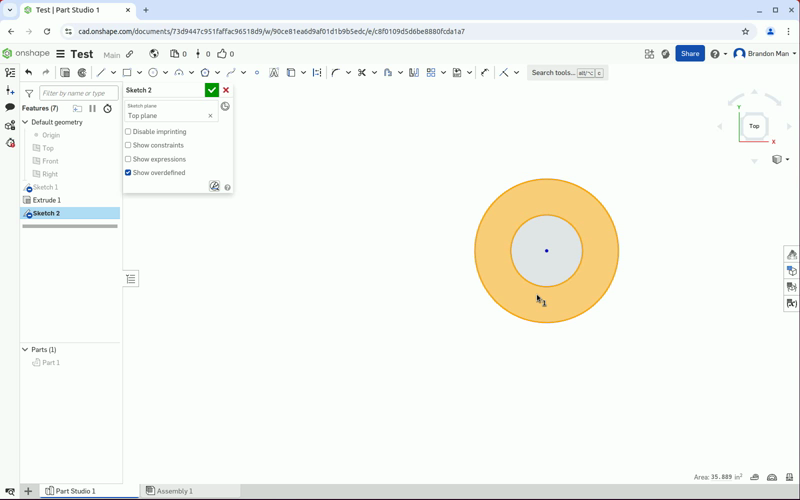
scroll(-6)
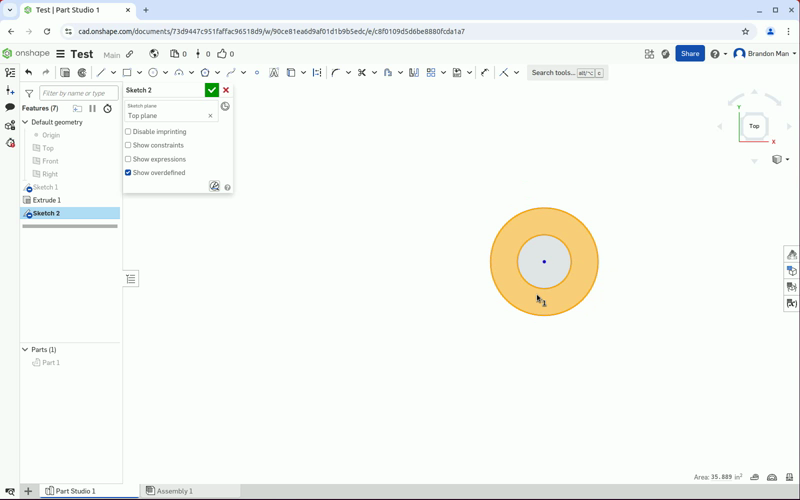
scroll(-6)
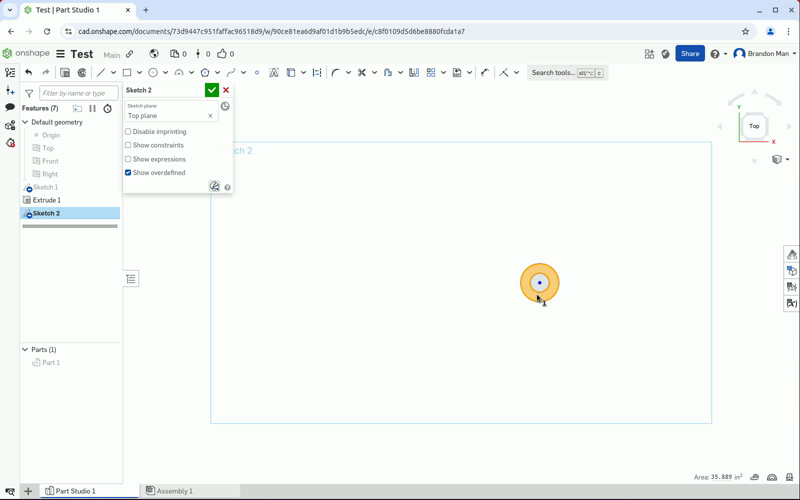
mouse_move(73, 352)
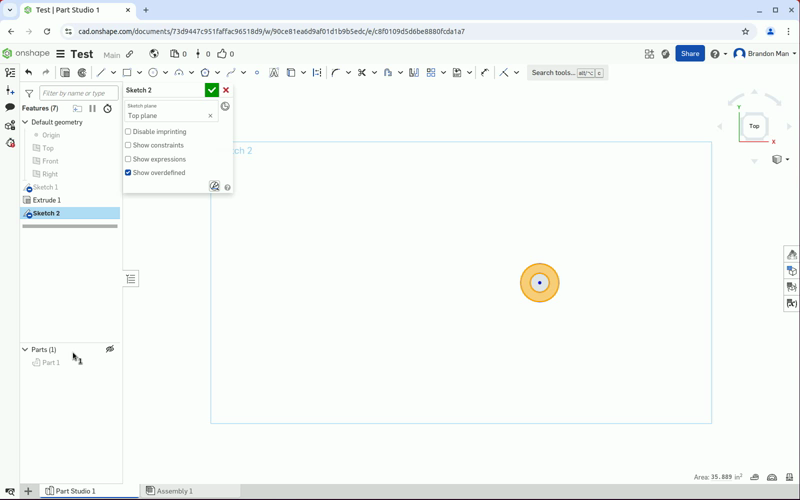
key(shift+y)
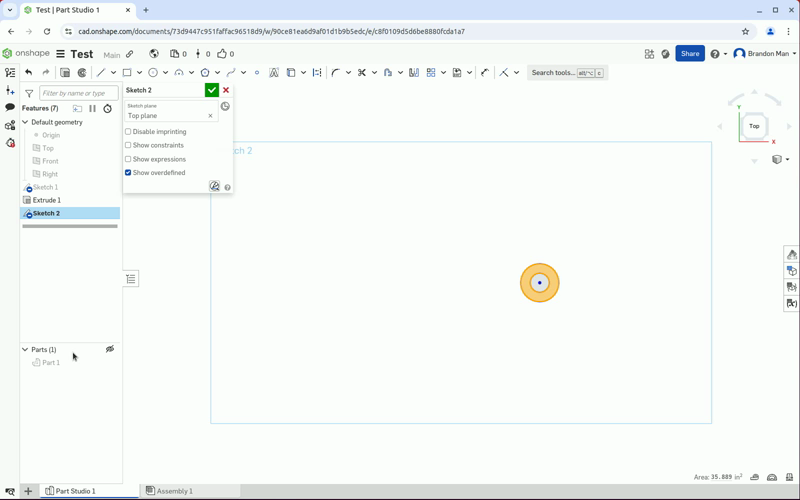
key(shift+e)
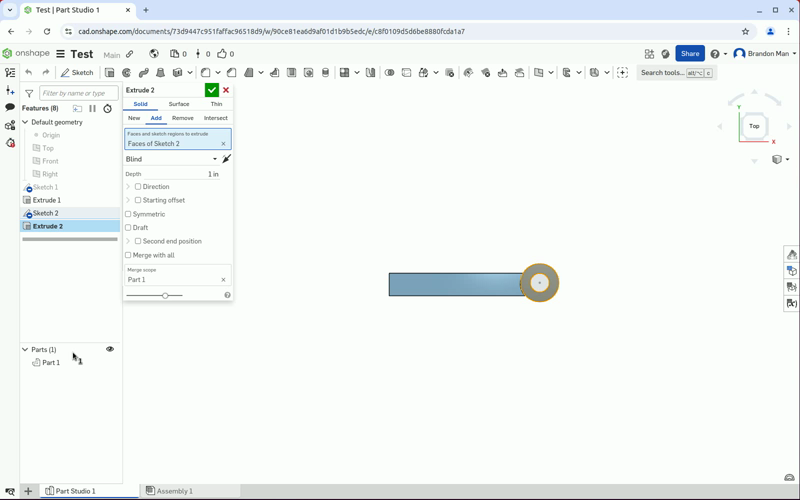
mouse_move(143, 106)
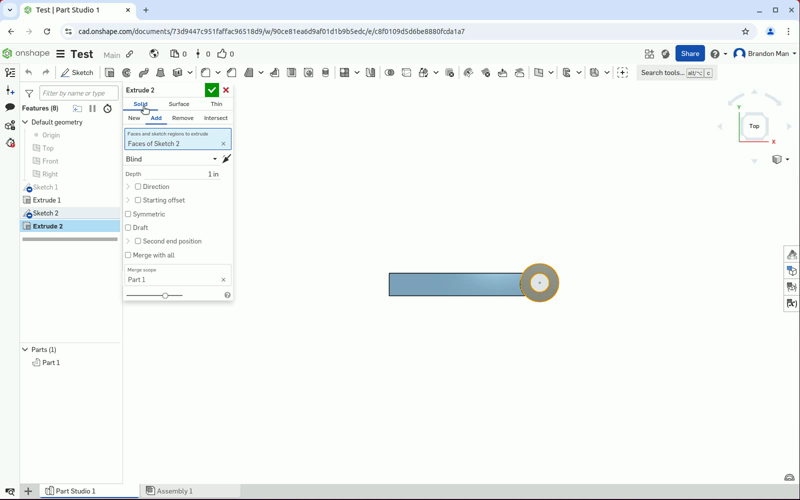
click(143, 106)
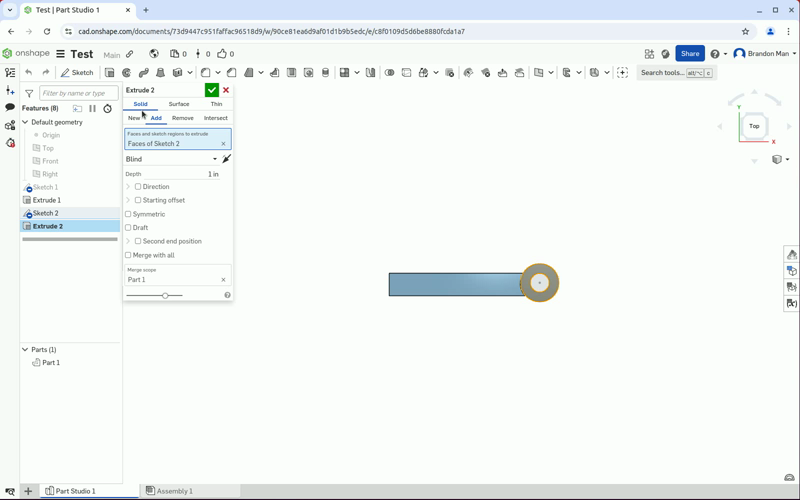
mouse_move(137, 120)
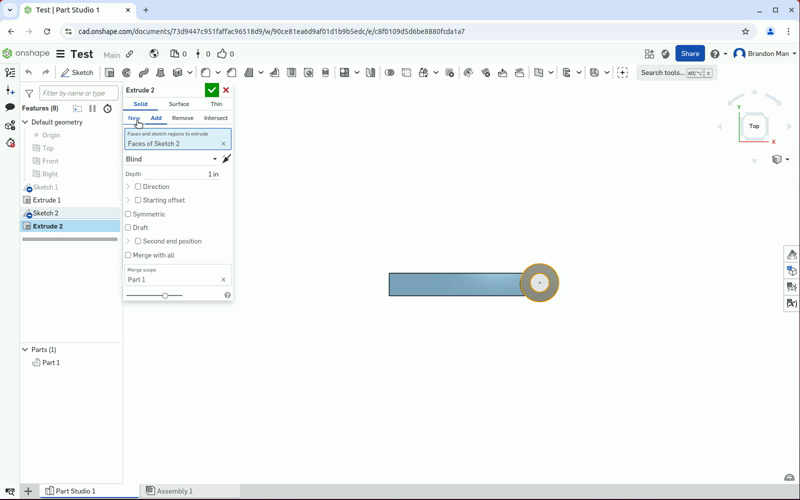
click(137, 120)
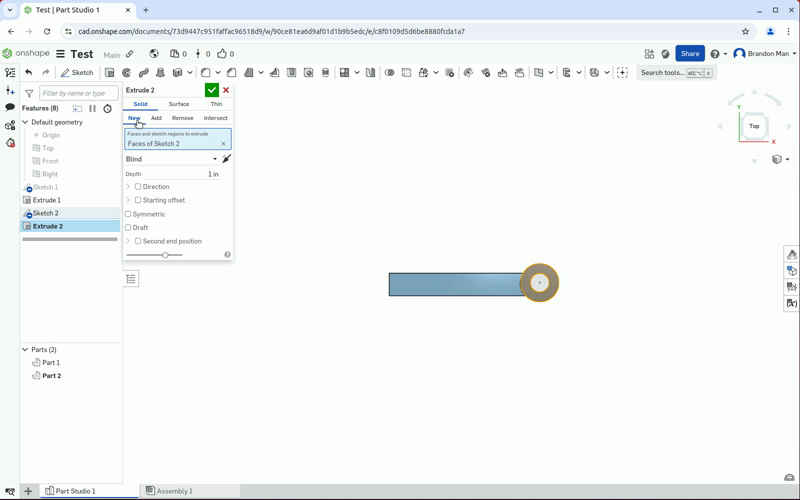
key(tab, 4)
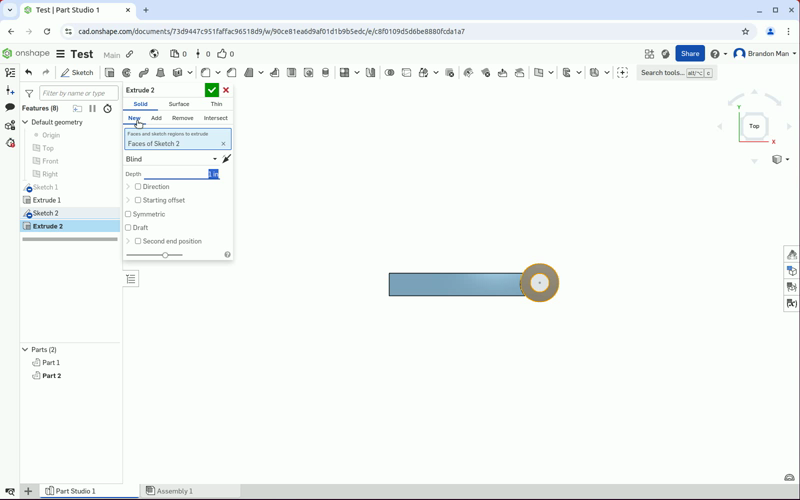
text(23.108)
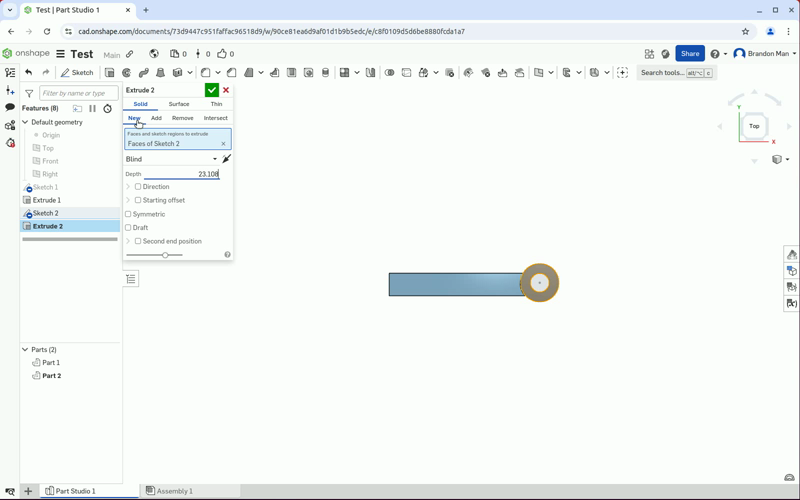
key(enter)
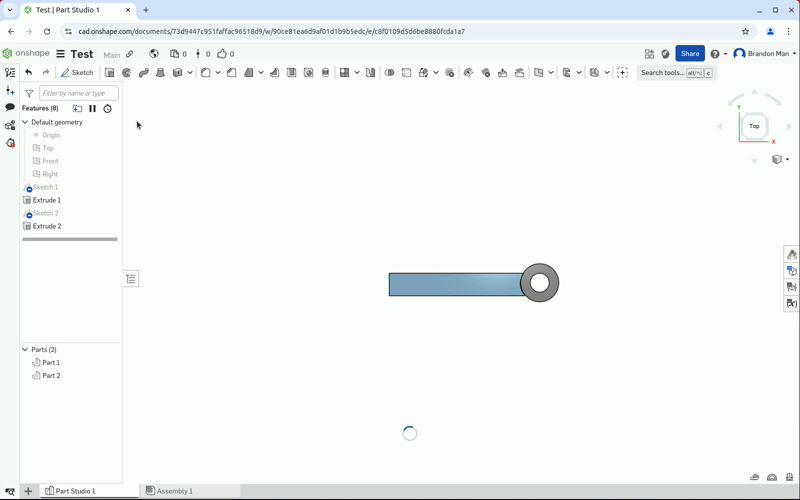
key(shift+h)
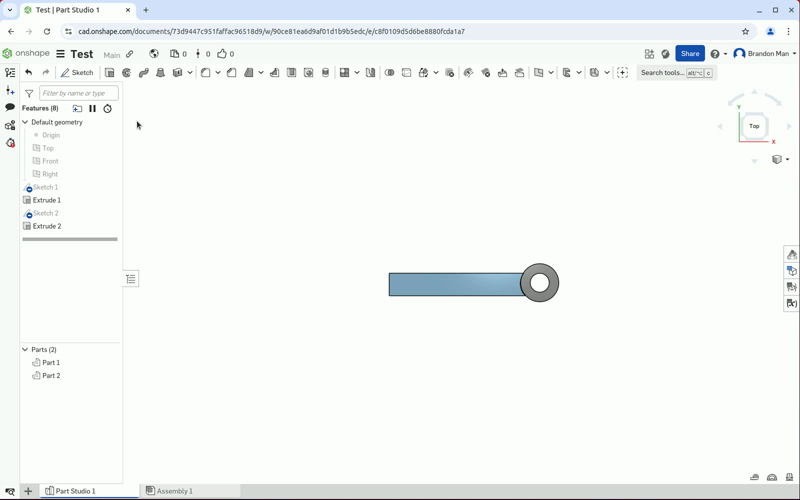
key(shift+h)
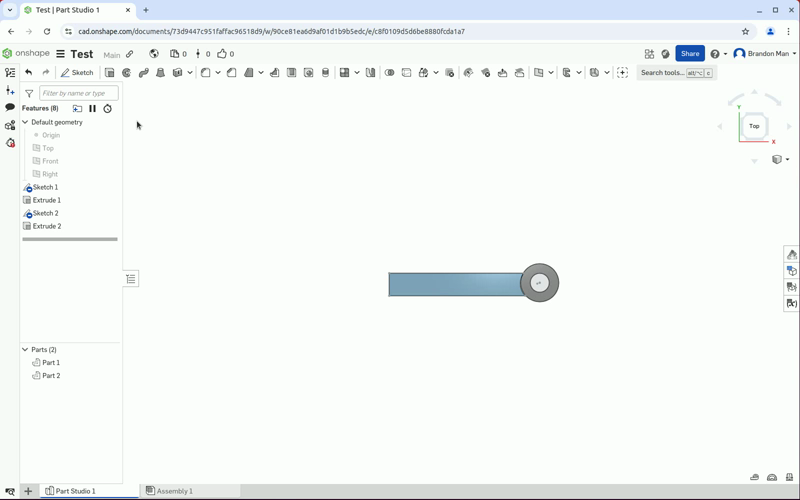
key(shift+7)
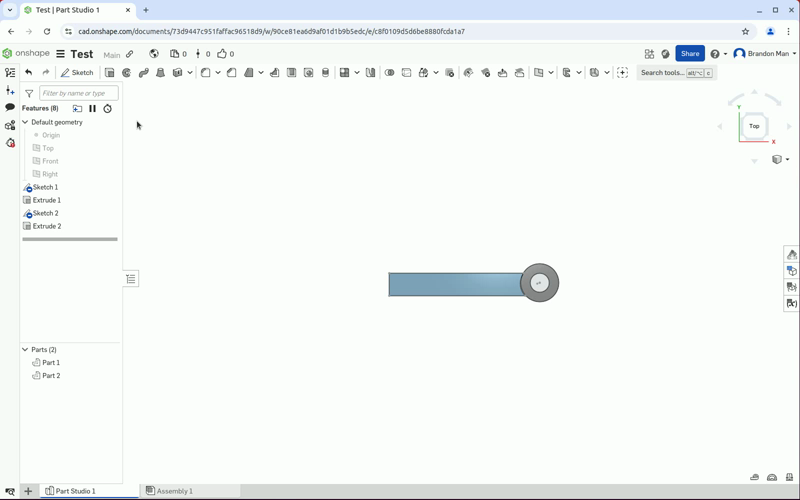
key(up, 3)
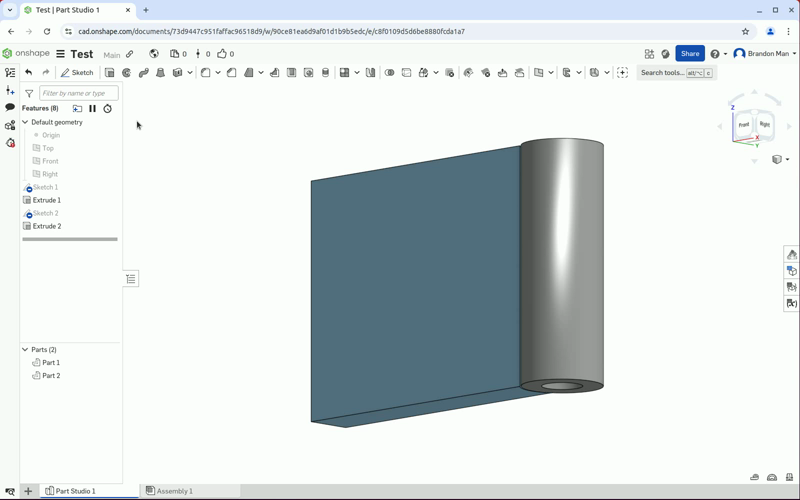
key(left, 3)
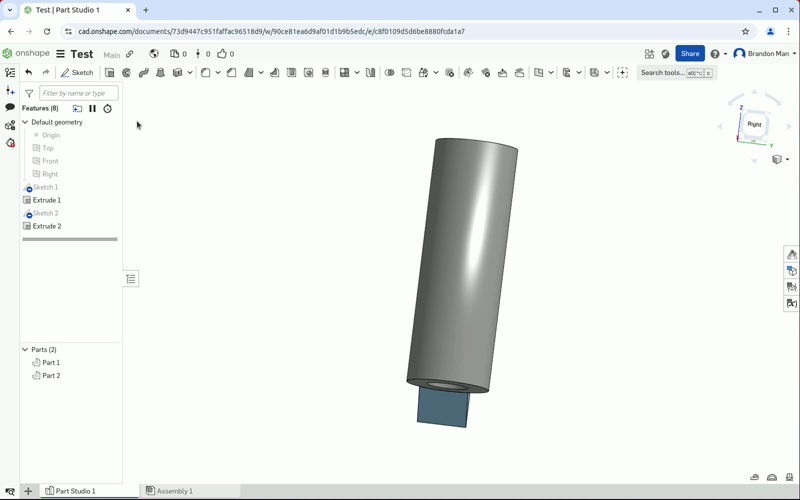
key(right, 3)
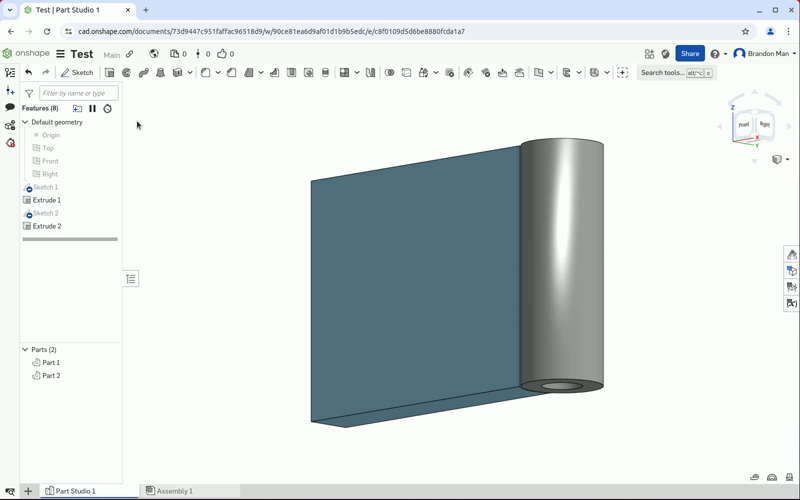
key(down, 3)
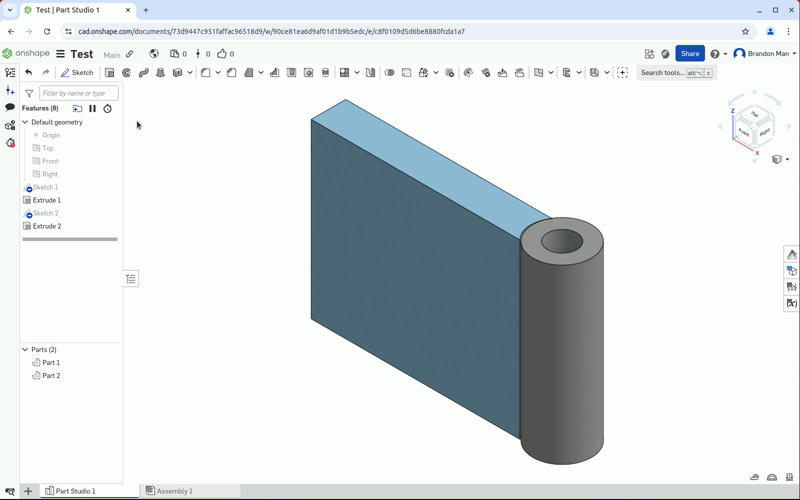
mouse_move(73, 189)
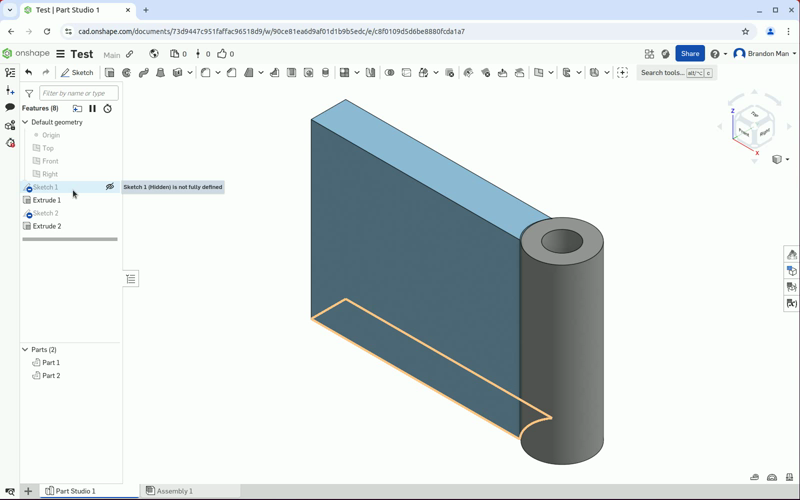
click(73, 189)